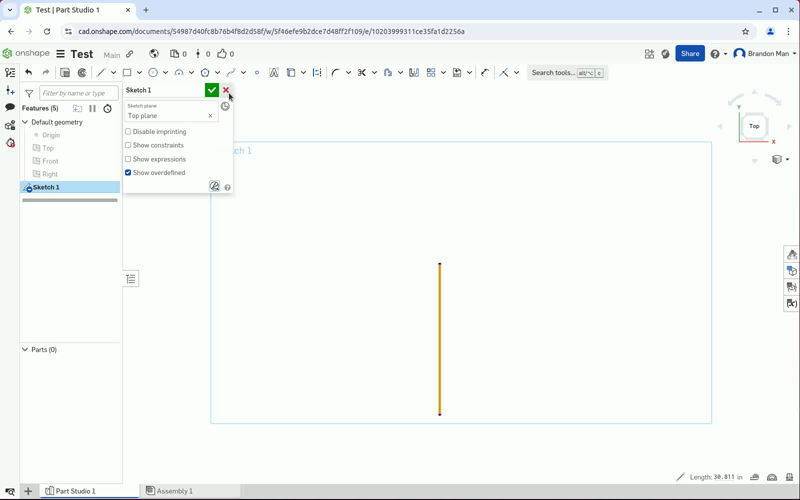
key(shift+h)
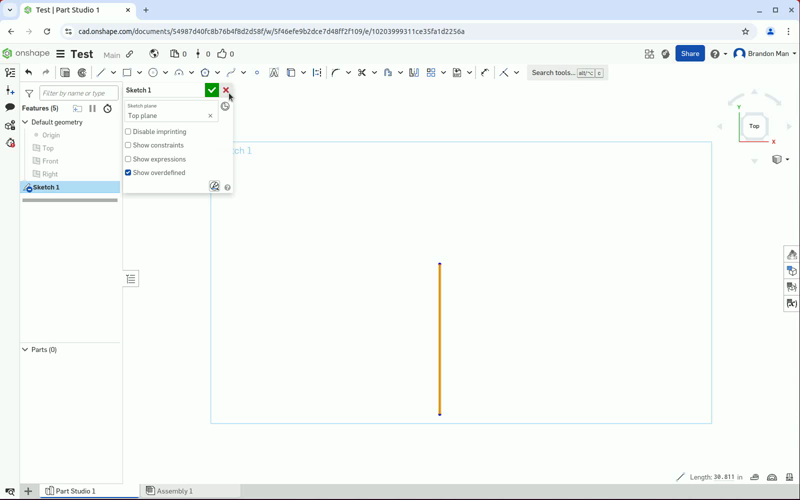
key(shift+s)
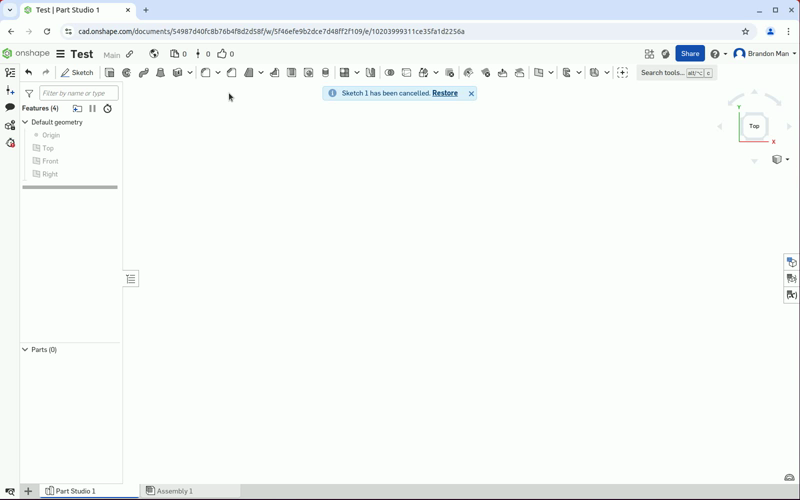
mouse_move(73, 150)
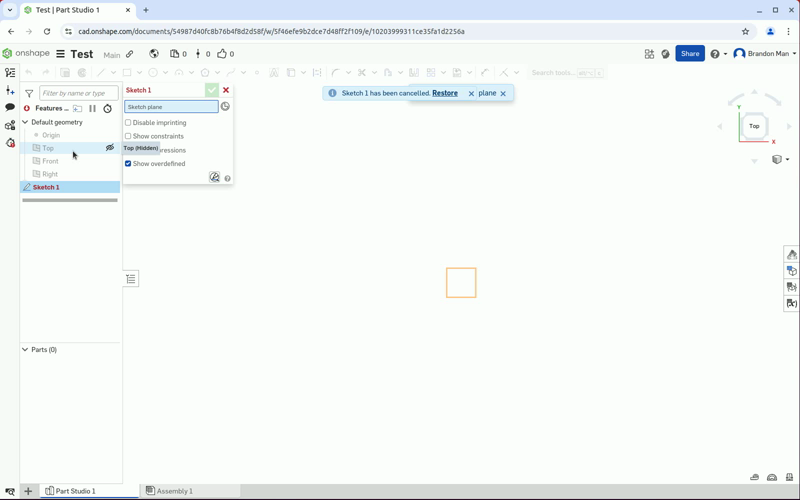
click(73, 150)
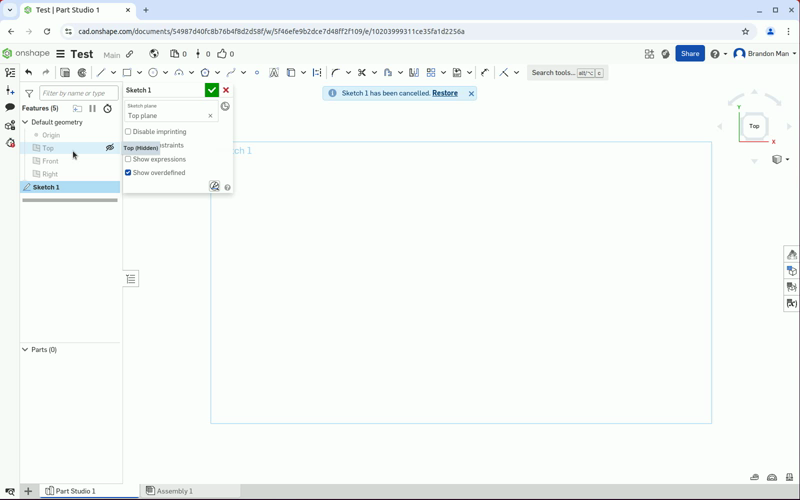
mouse_move(73, 352)
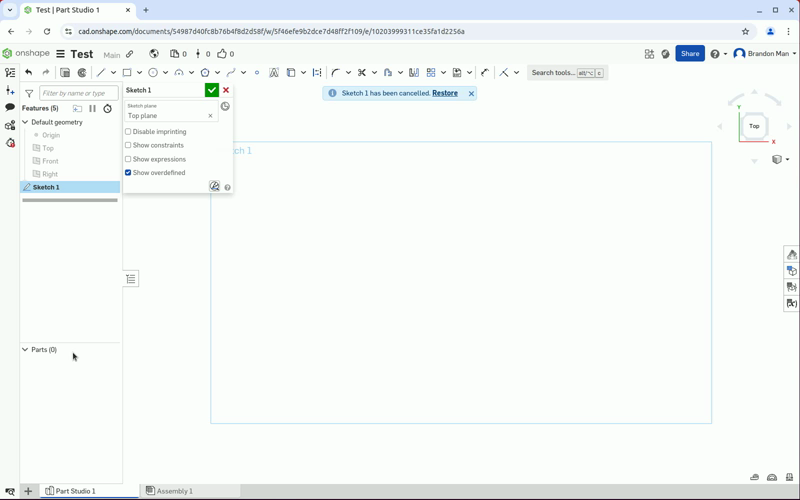
key(y)
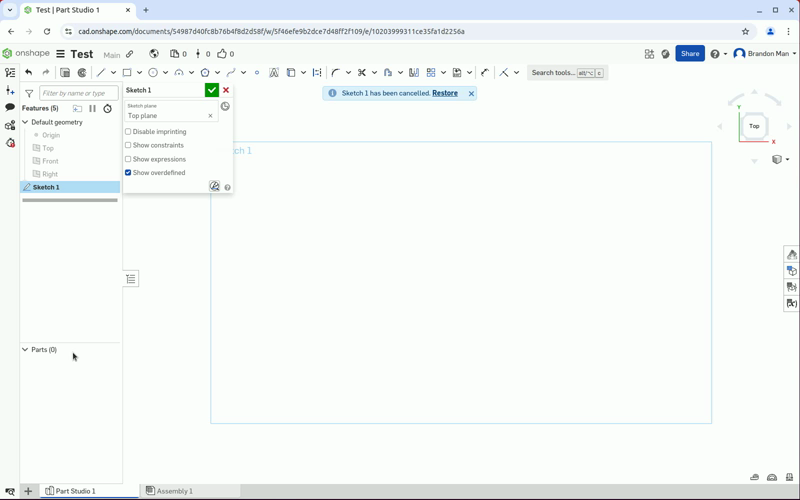
key(c)
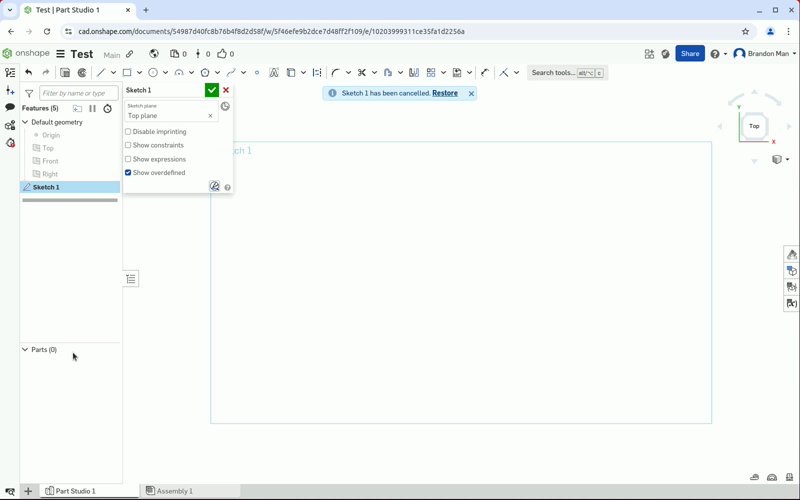
key_down(shift)
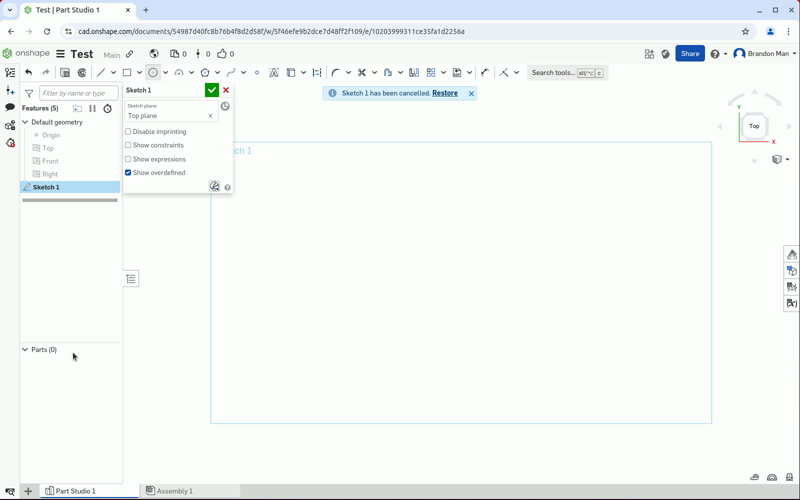
mouse_move(461, 282)
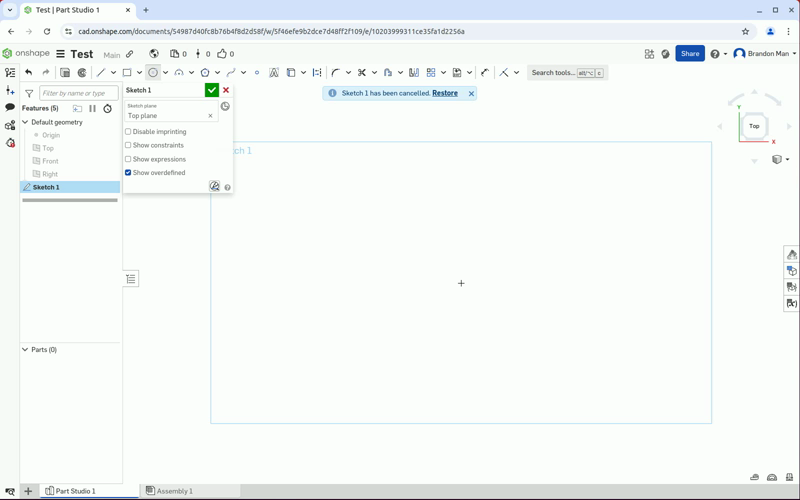
click(461, 282)
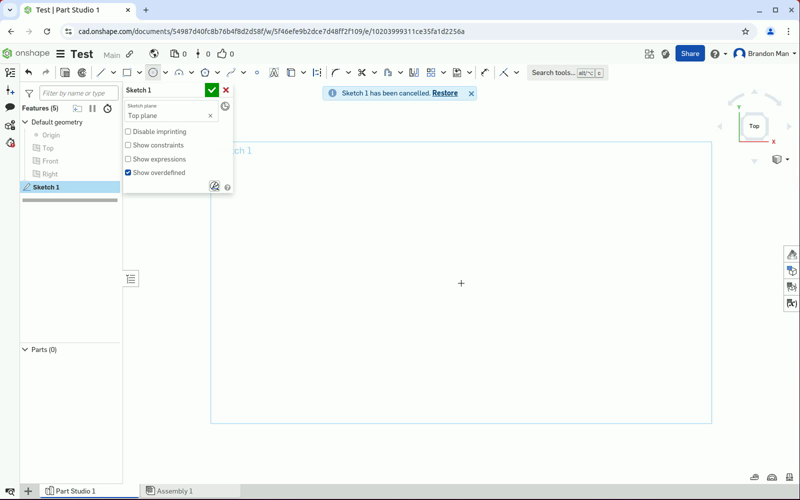
key_up(shift)
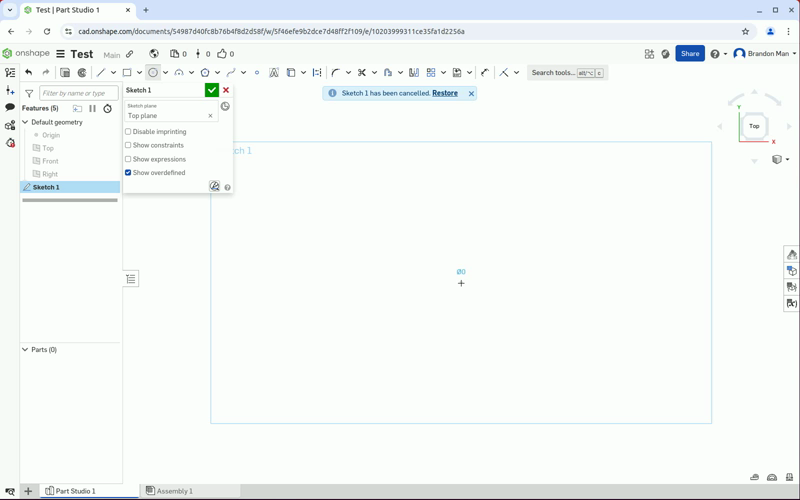
mouse_move(463, 282)
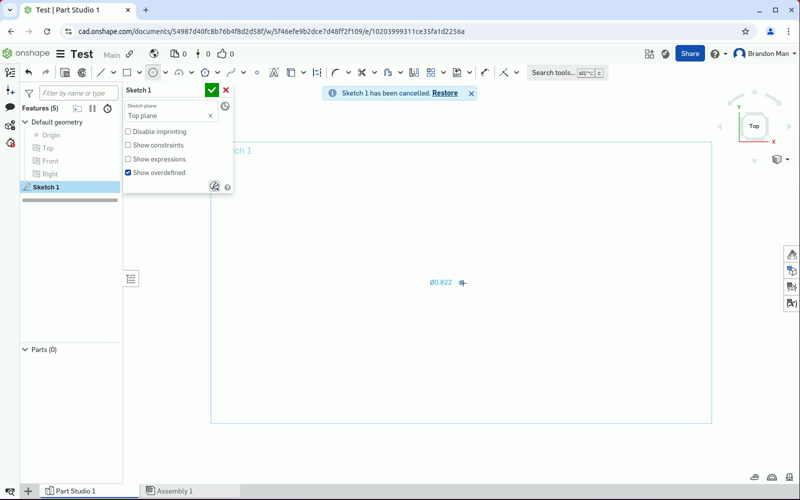
scroll(6)
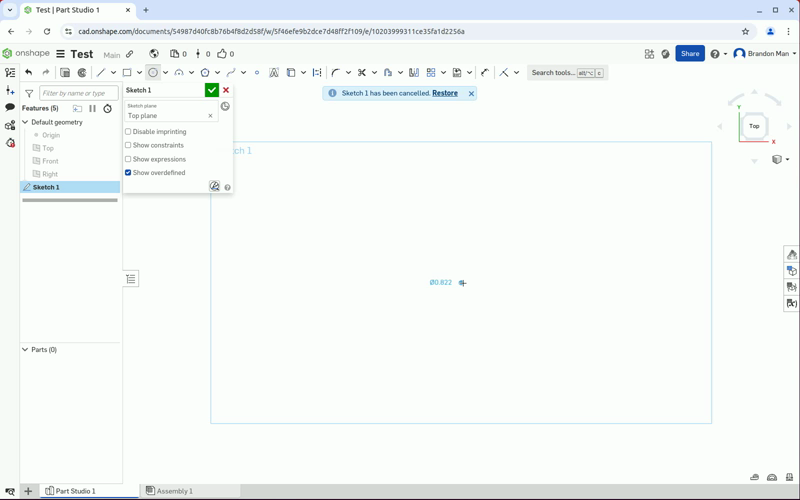
scroll(6)
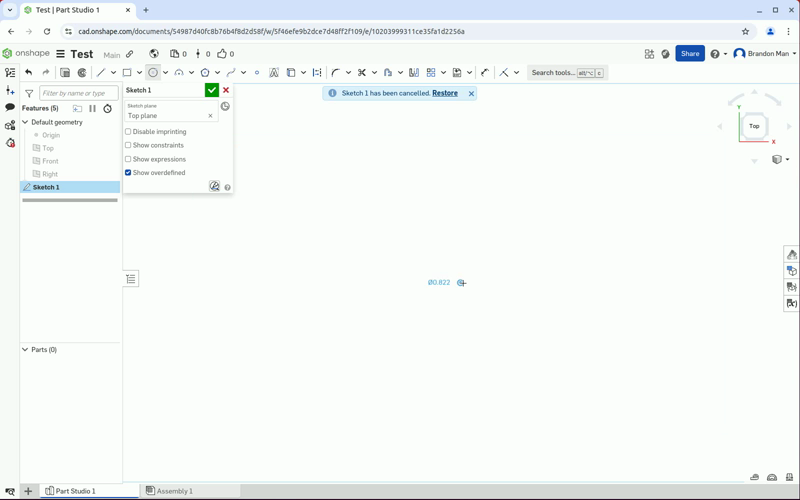
scroll(6)
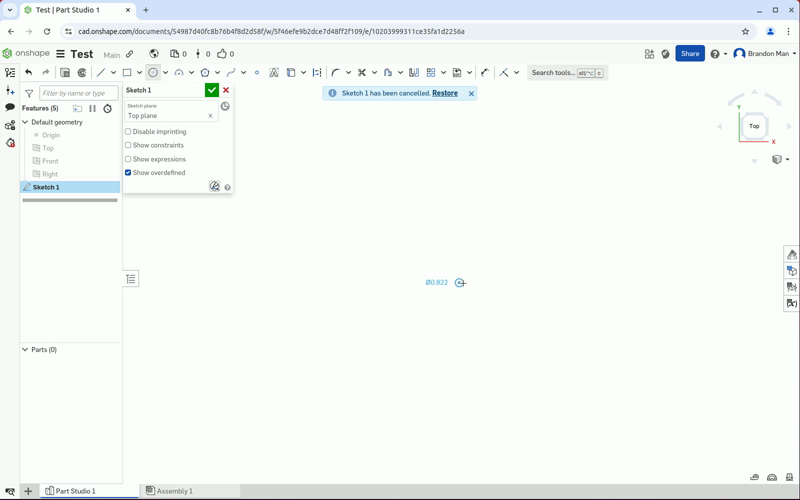
scroll(6)
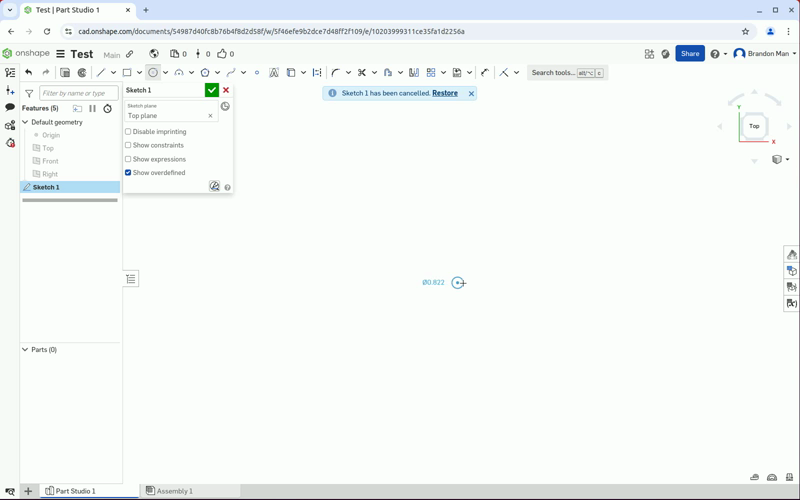
scroll(6)
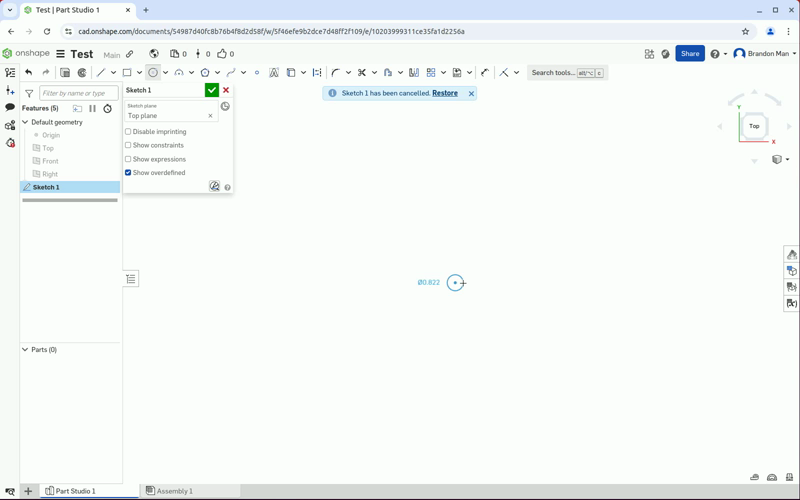
scroll(6)
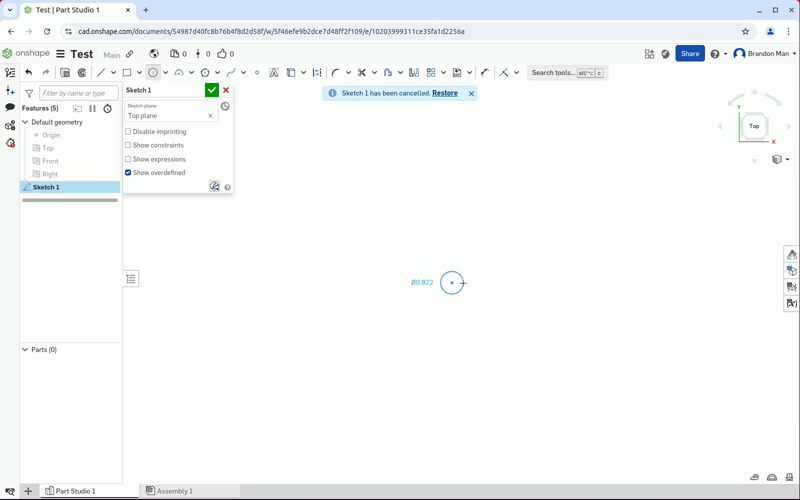
scroll(6)
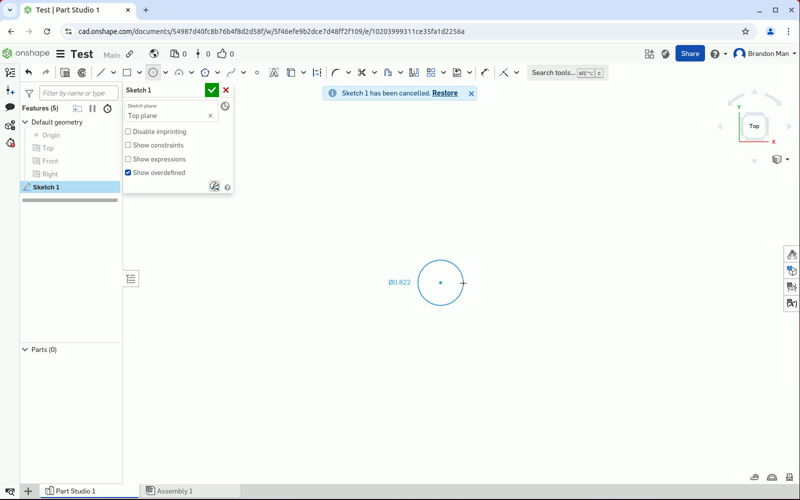
click(463, 282)
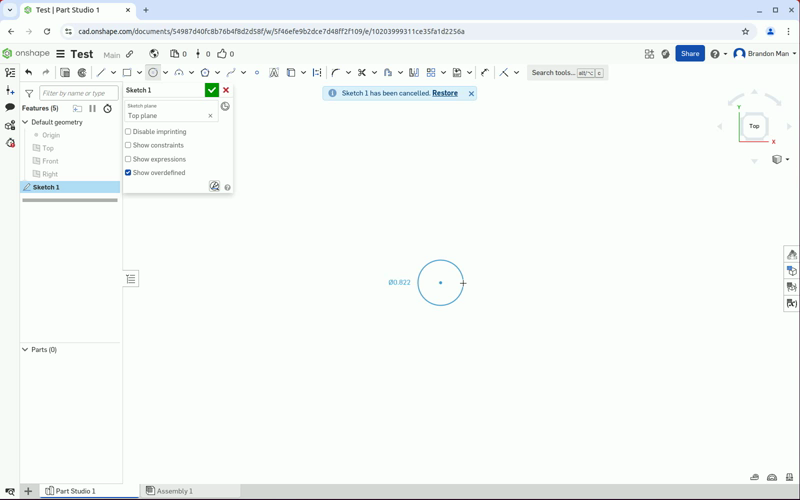
scroll(-6)
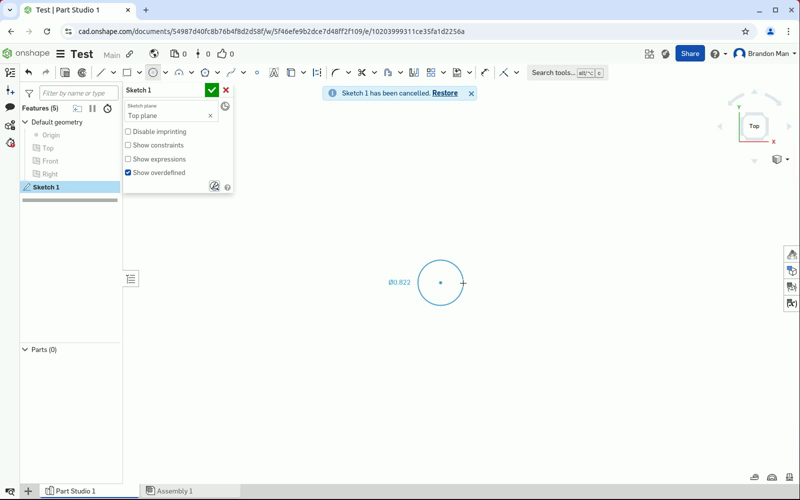
scroll(-6)
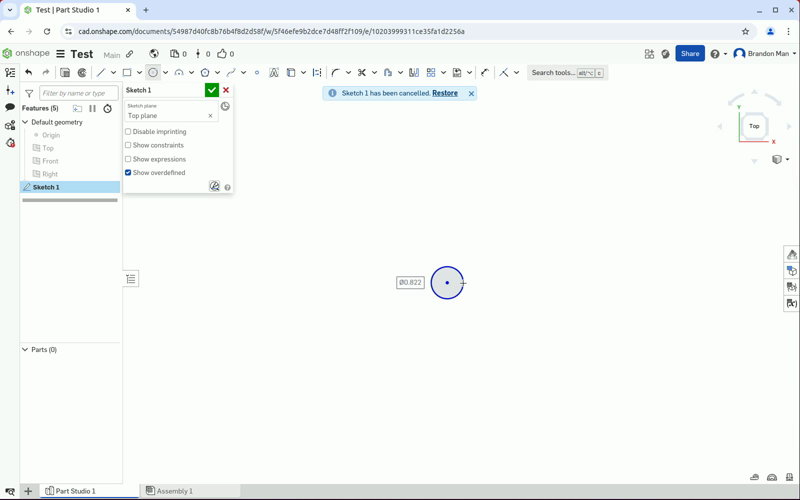
scroll(-6)
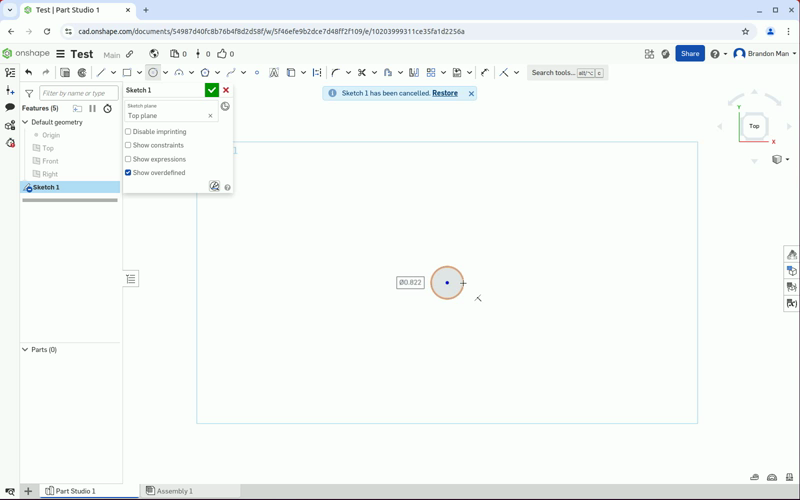
scroll(-6)
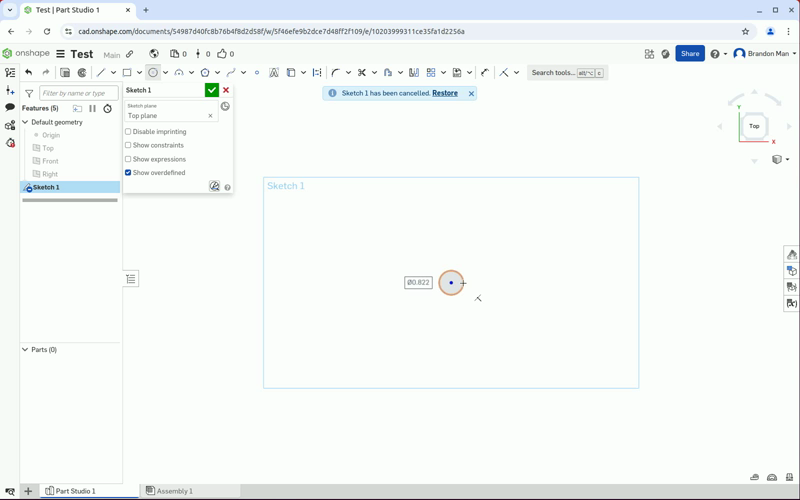
scroll(-6)
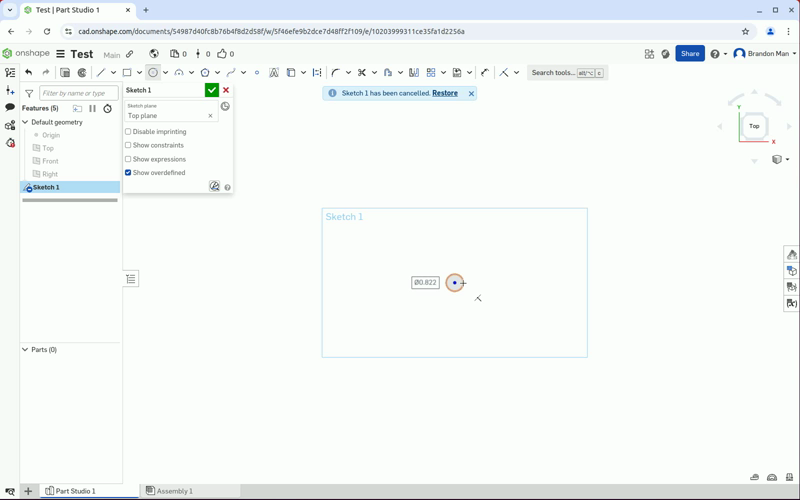
scroll(-6)
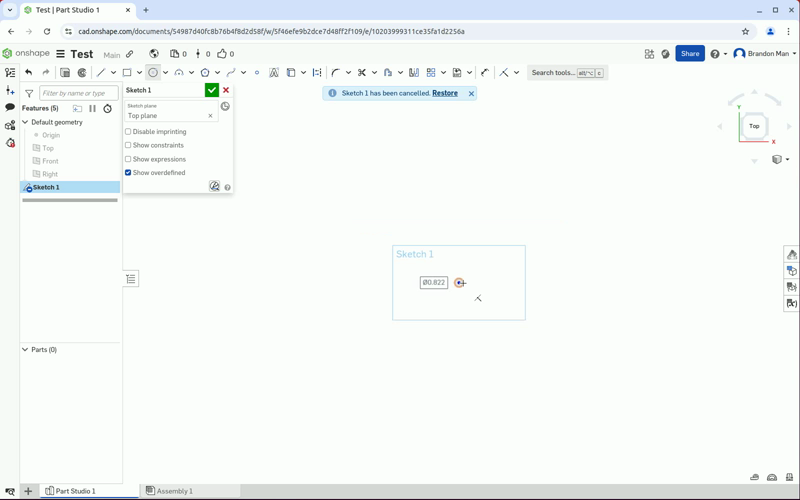
scroll(-6)
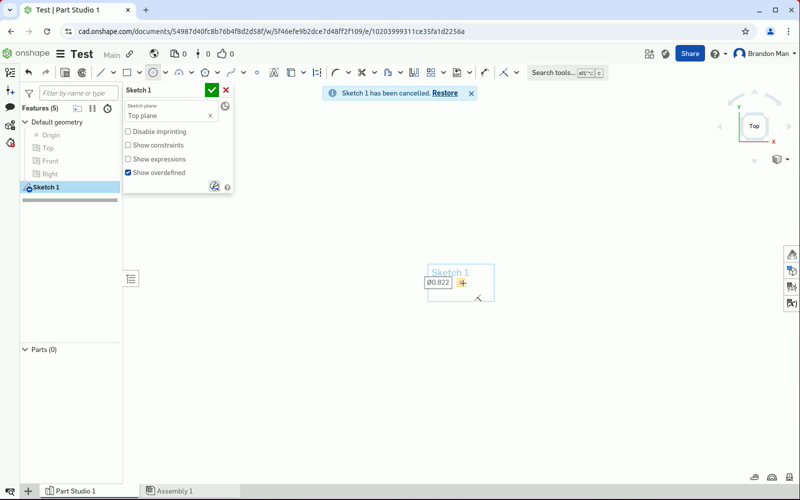
key(esc)
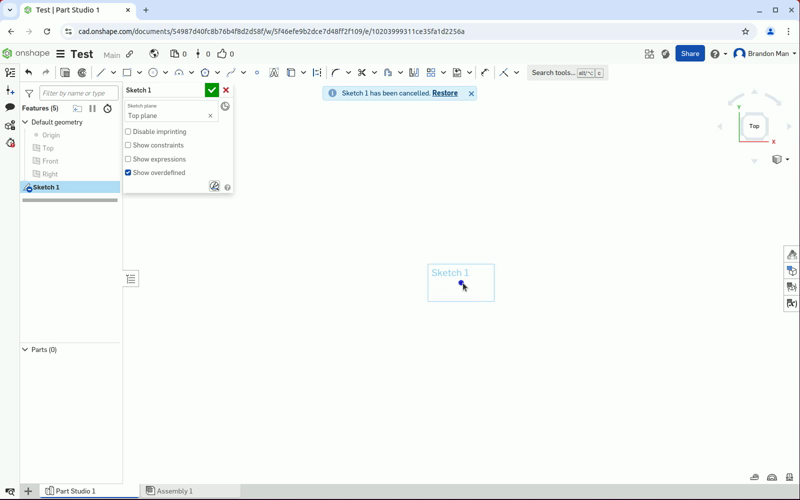
mouse_move(461, 281)
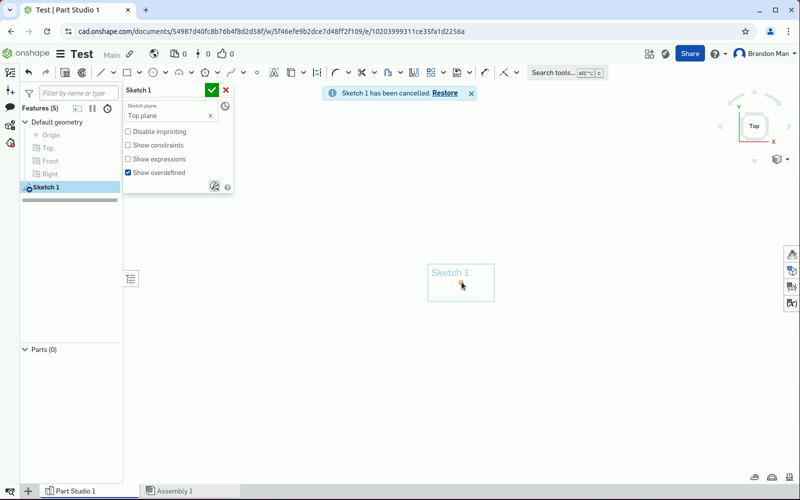
scroll(6)
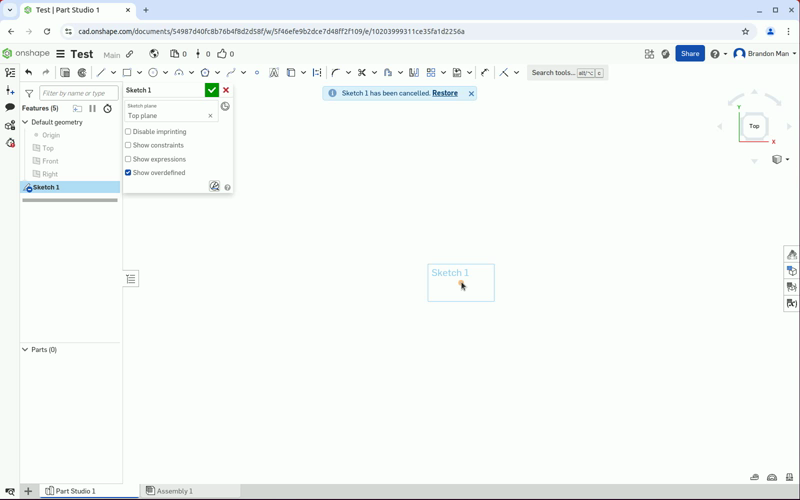
scroll(6)
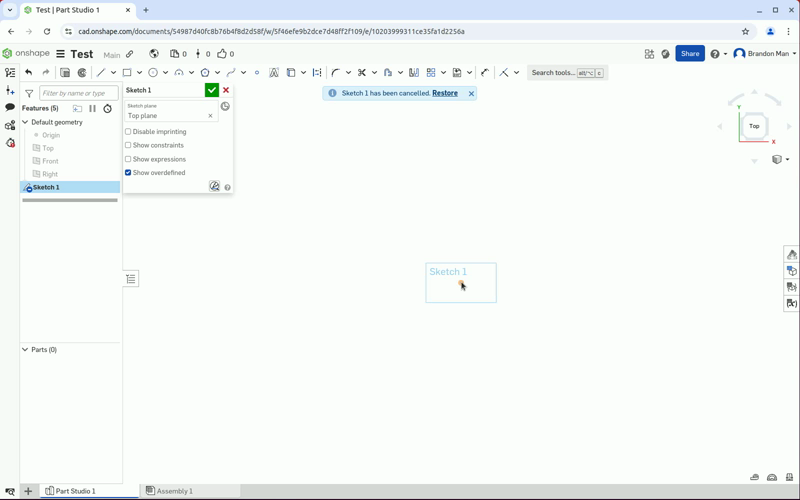
scroll(6)
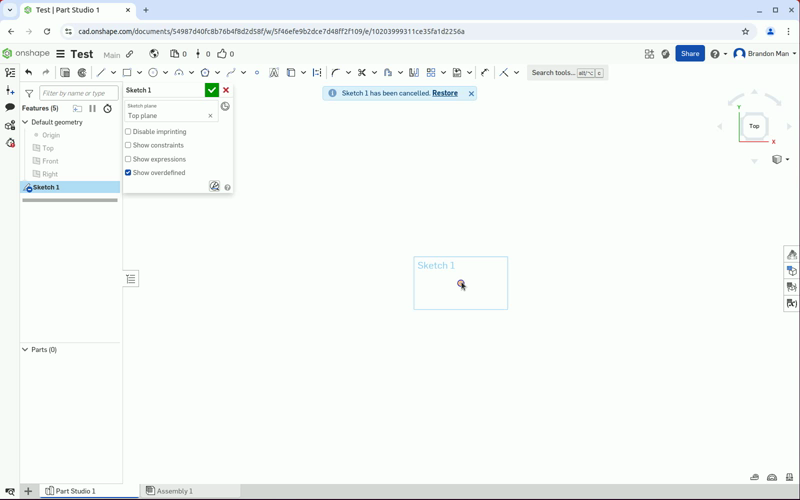
scroll(6)
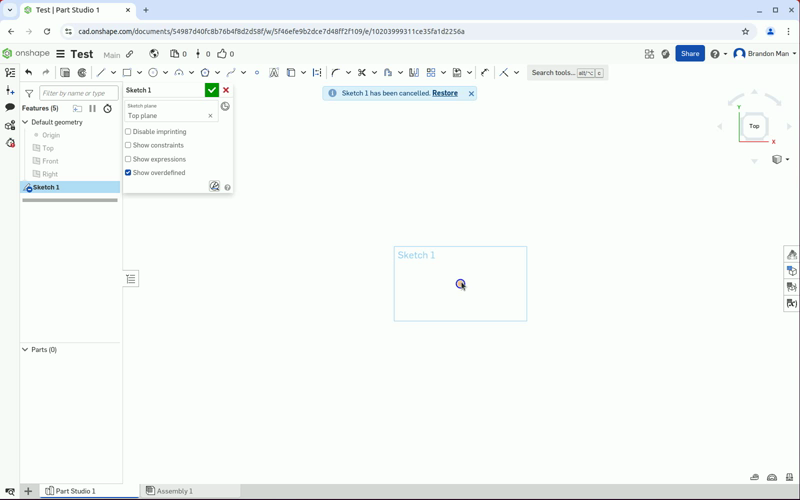
scroll(6)
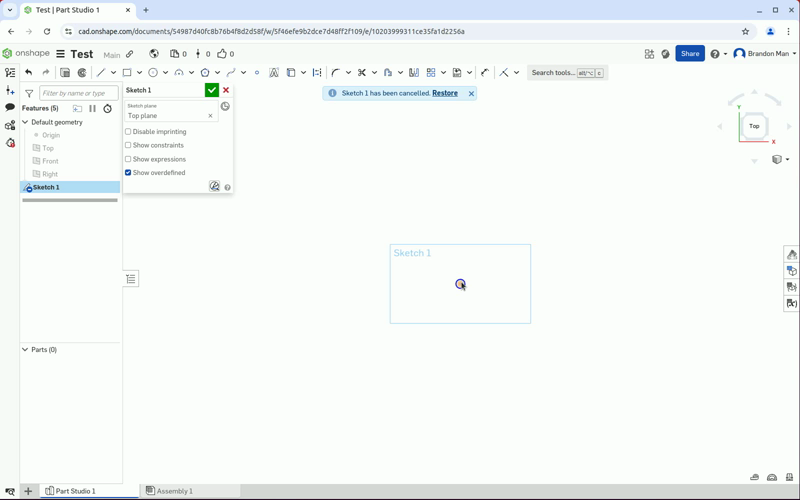
scroll(6)
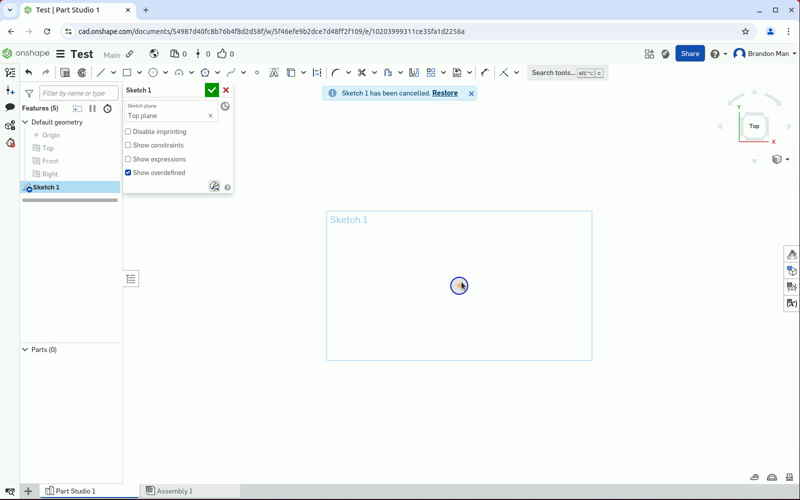
scroll(6)
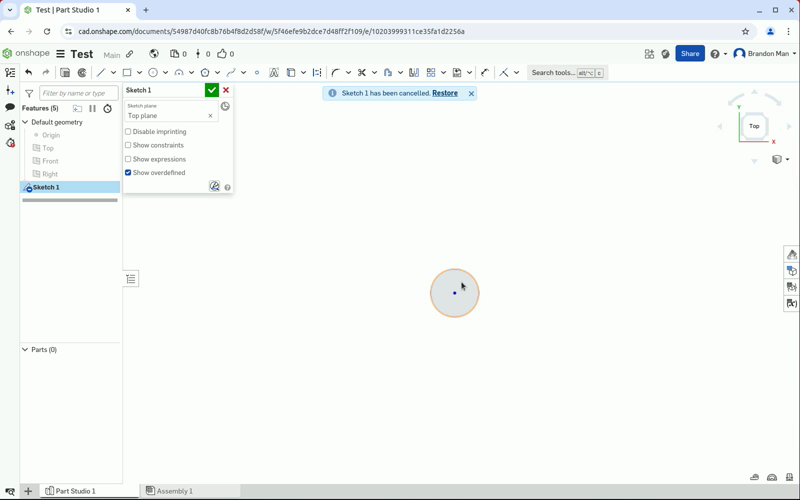
click(461, 281)
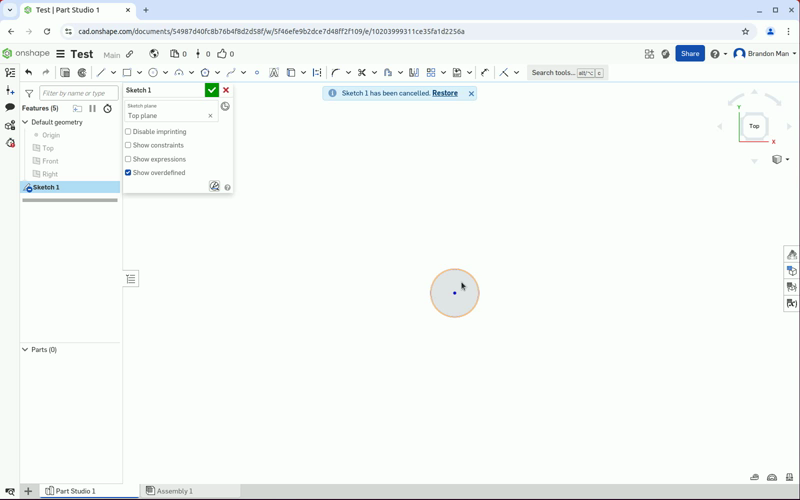
scroll(-6)
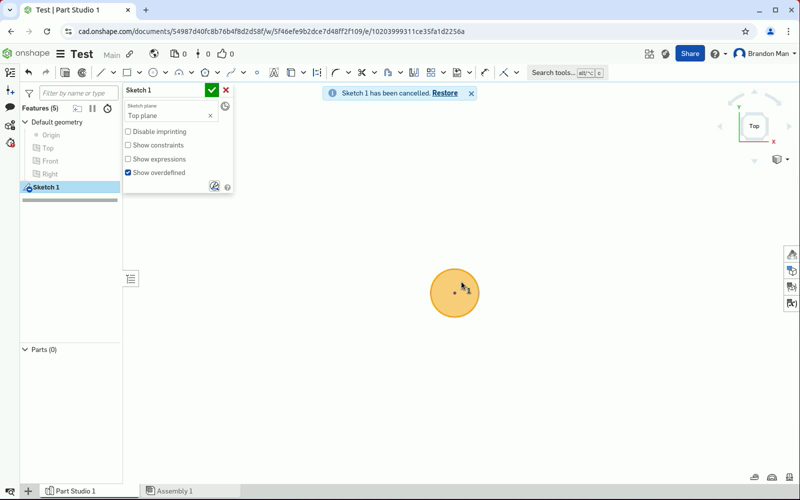
scroll(-6)
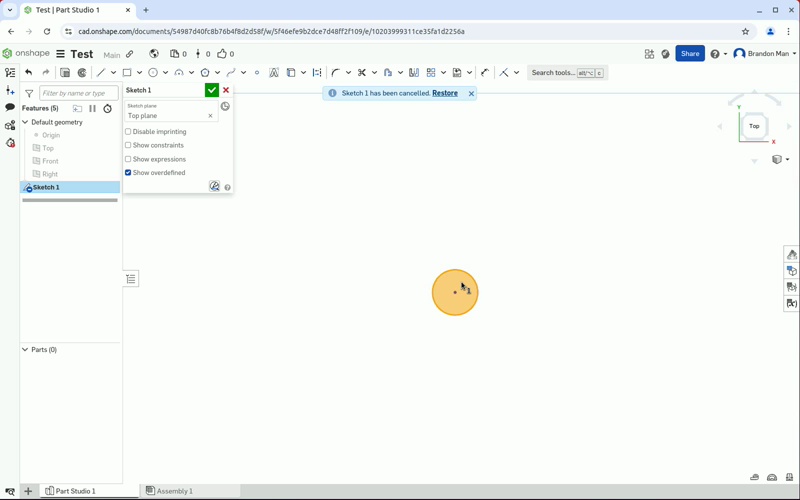
scroll(-6)
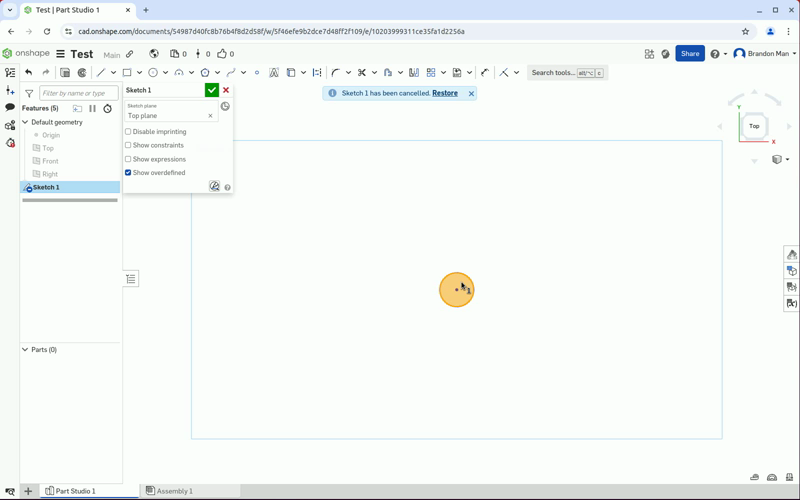
scroll(-6)
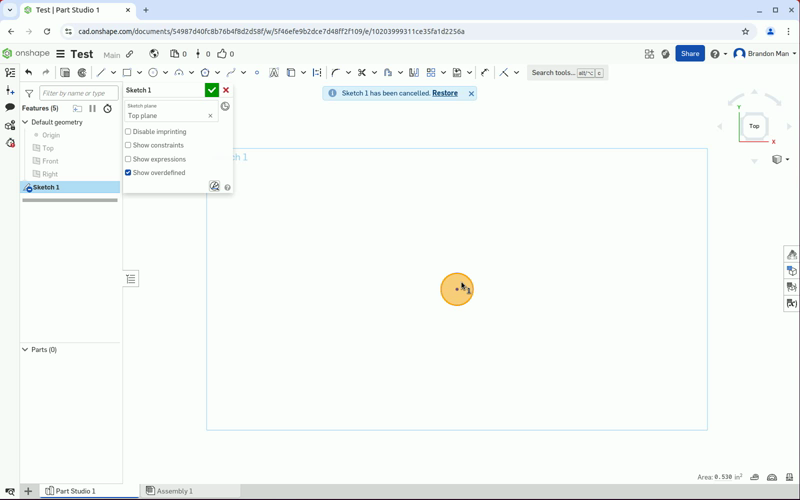
scroll(-6)
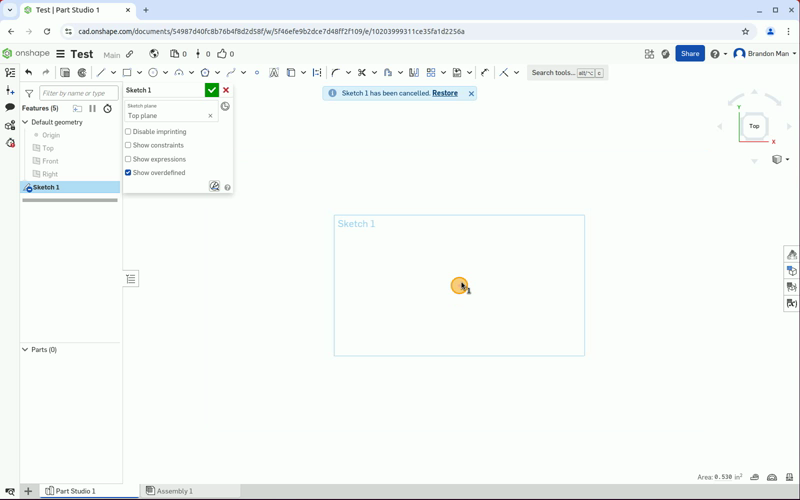
scroll(-6)
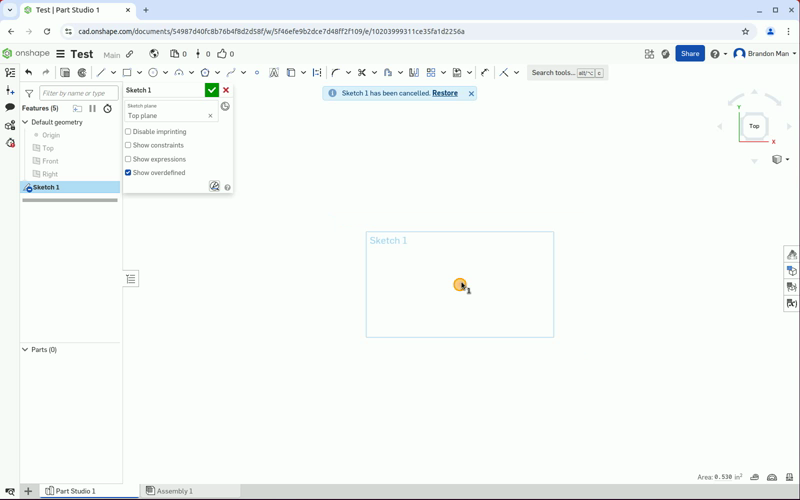
scroll(-6)
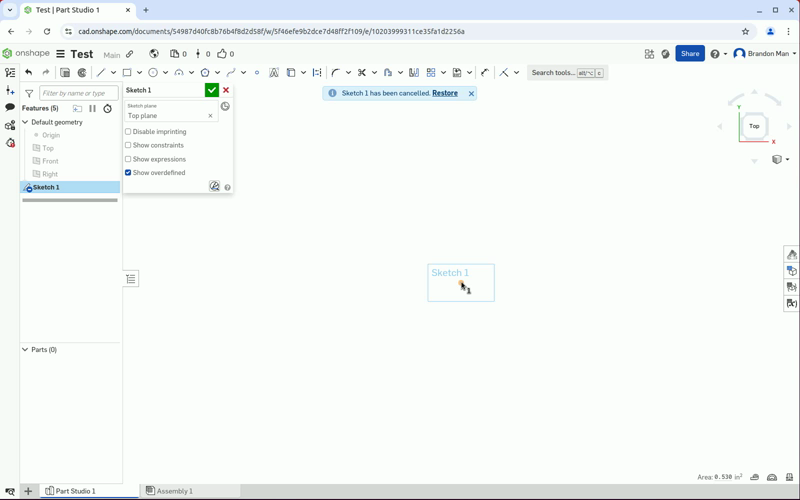
mouse_move(73, 352)
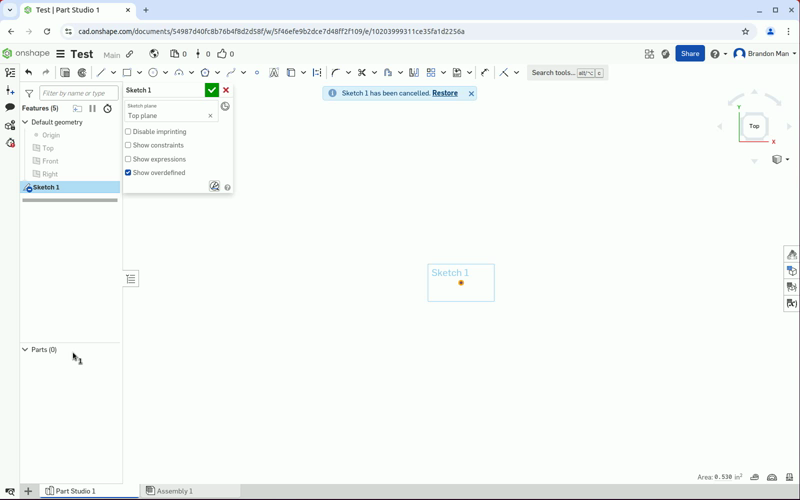
key(shift+y)
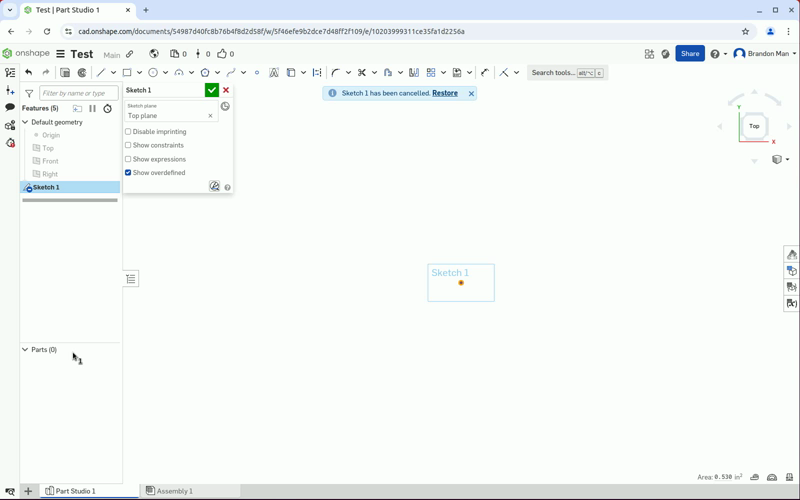
key(shift+e)
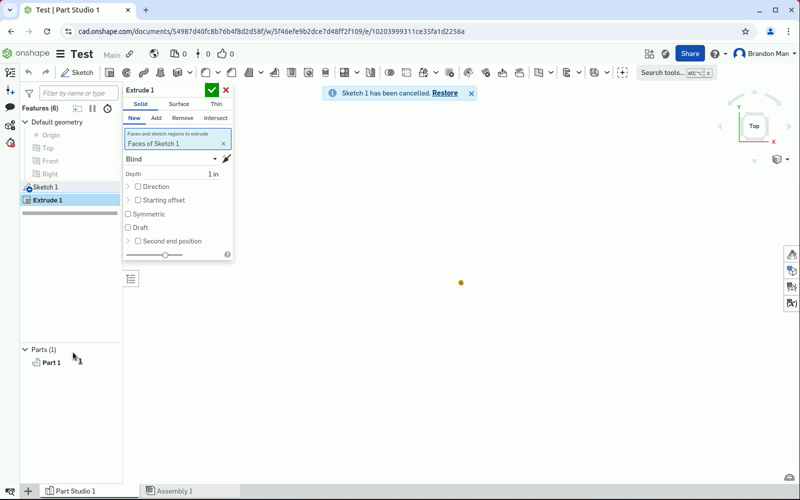
mouse_move(143, 106)
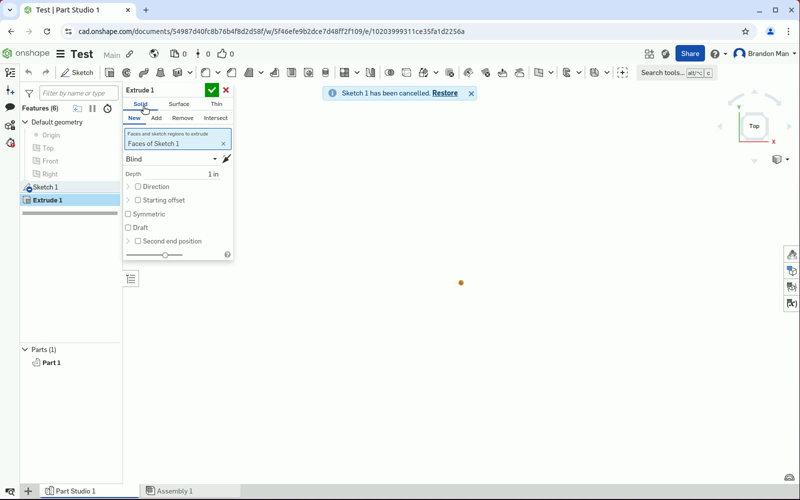
click(143, 106)
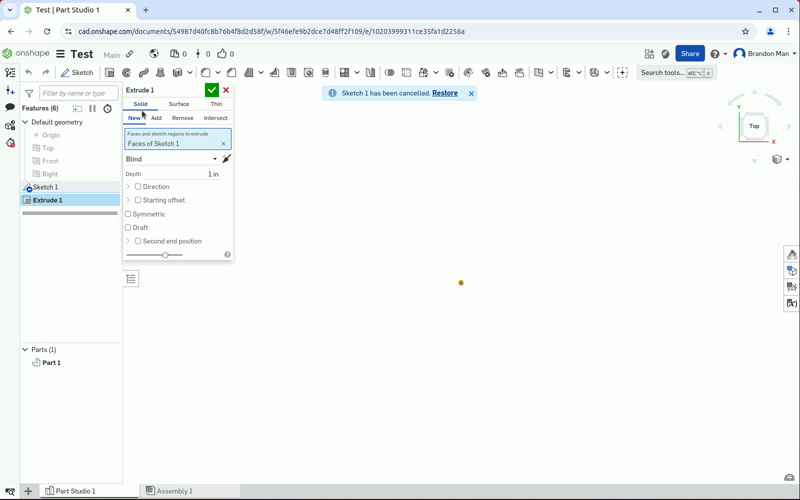
mouse_move(137, 120)
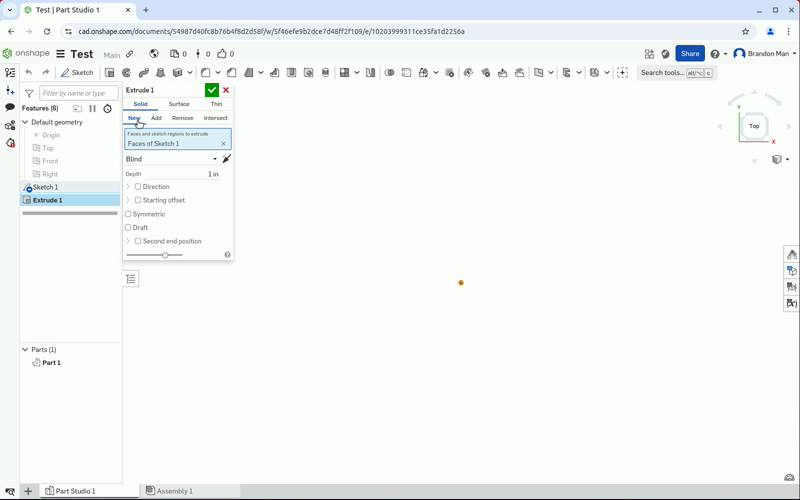
click(137, 120)
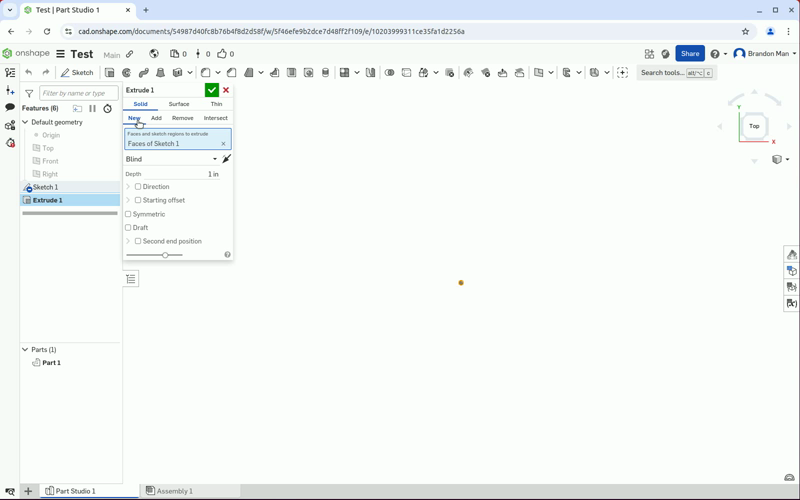
key(tab, 4)
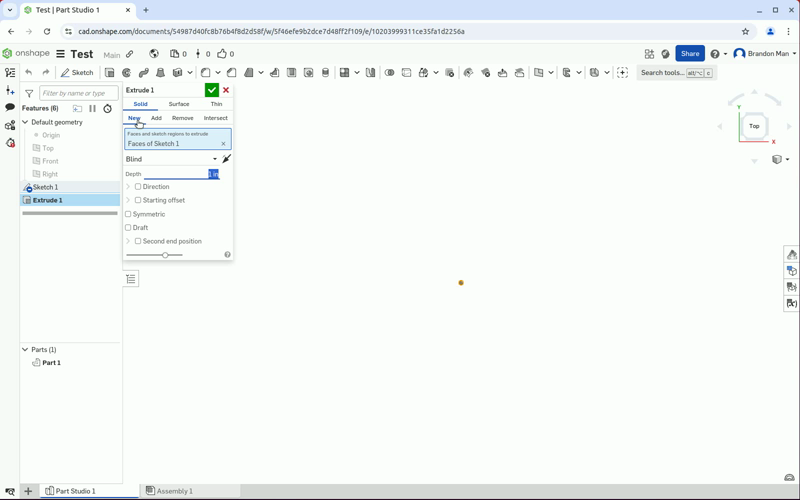
text(-19.979)
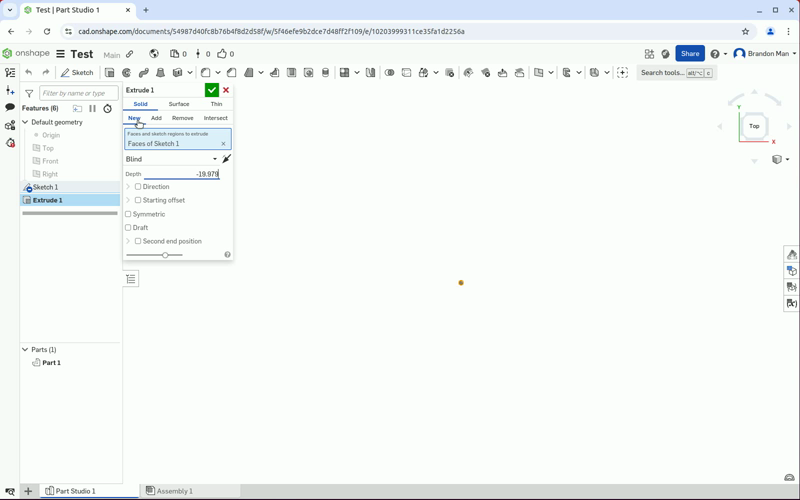
key(enter)
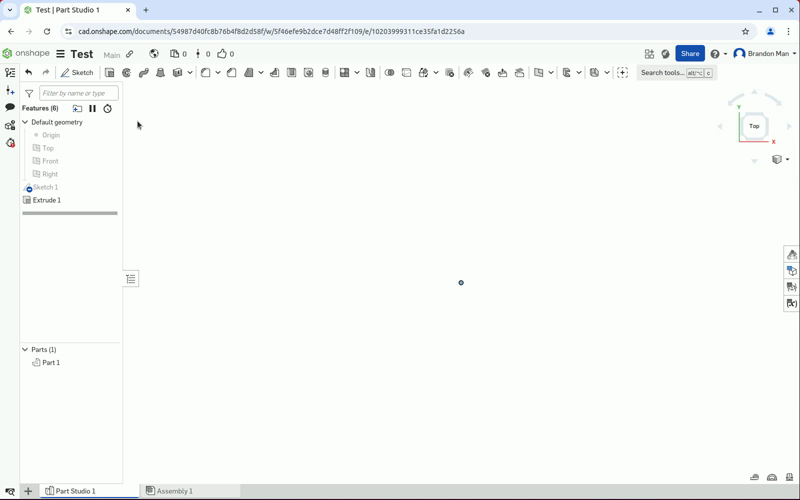
key(shift+h)
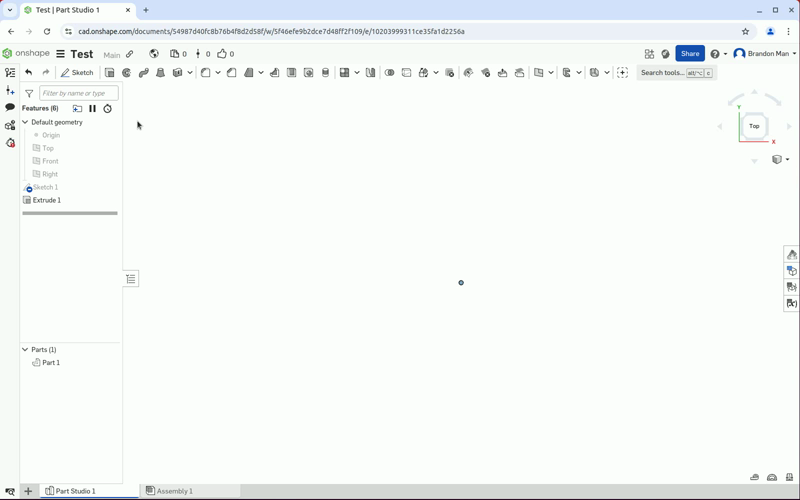
key(shift+h)
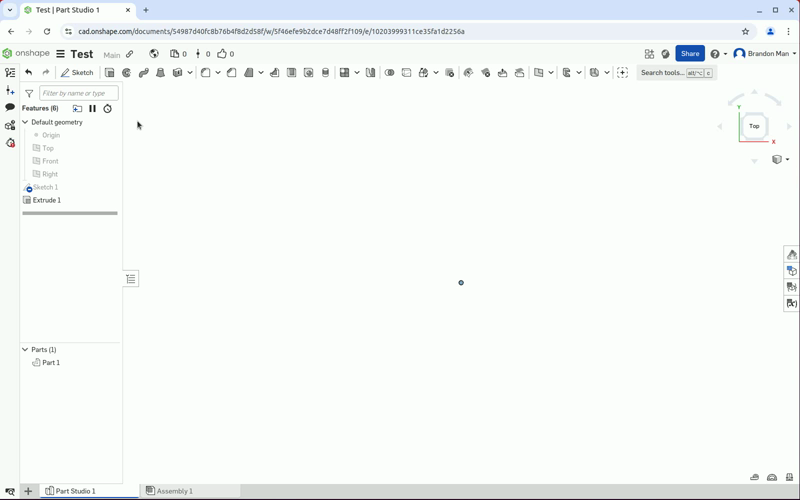
mouse_move(73, 189)
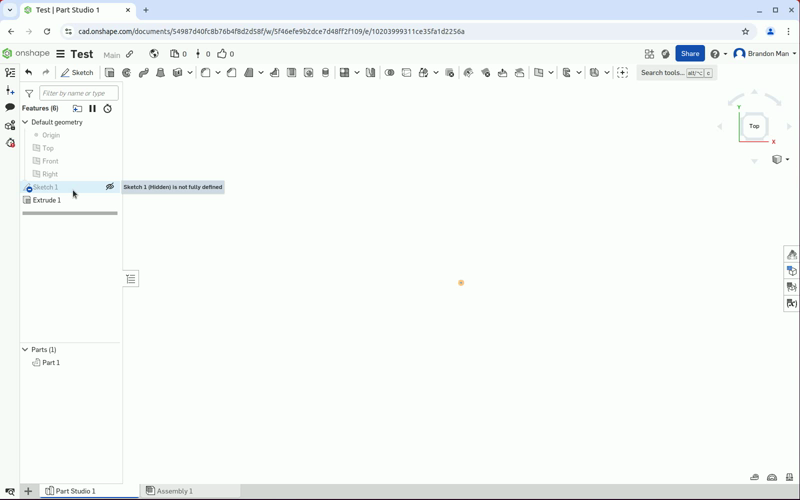
click(73, 189)
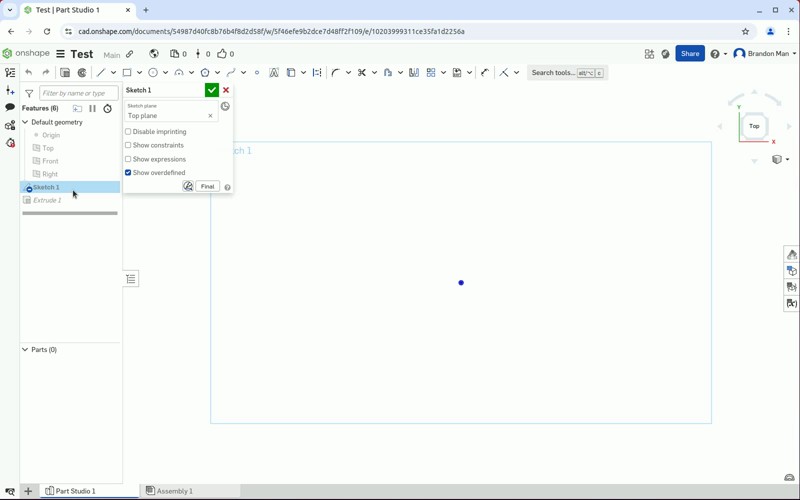
mouse_move(229, 92)
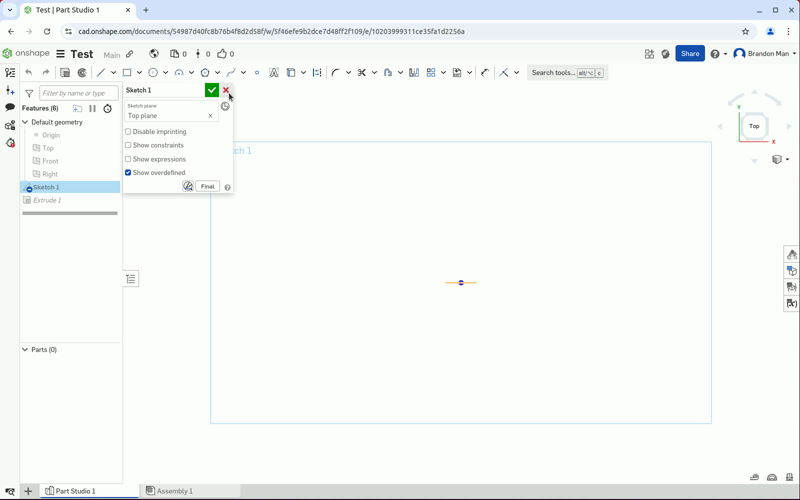
click(229, 92)
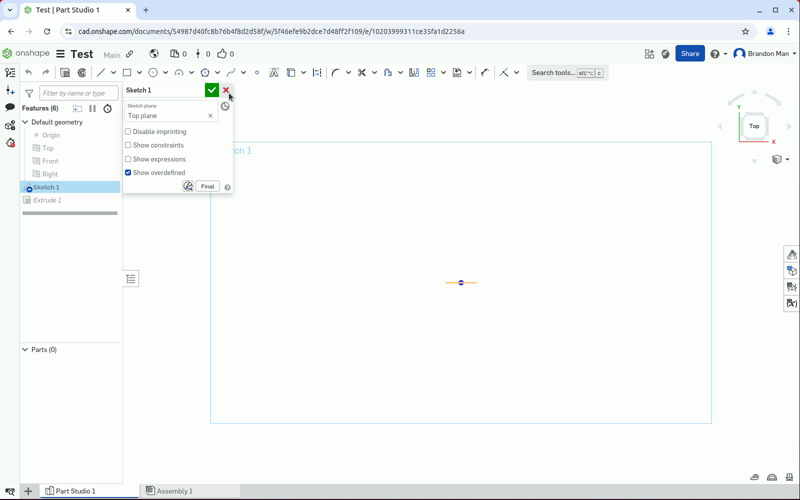
key(shift+s)
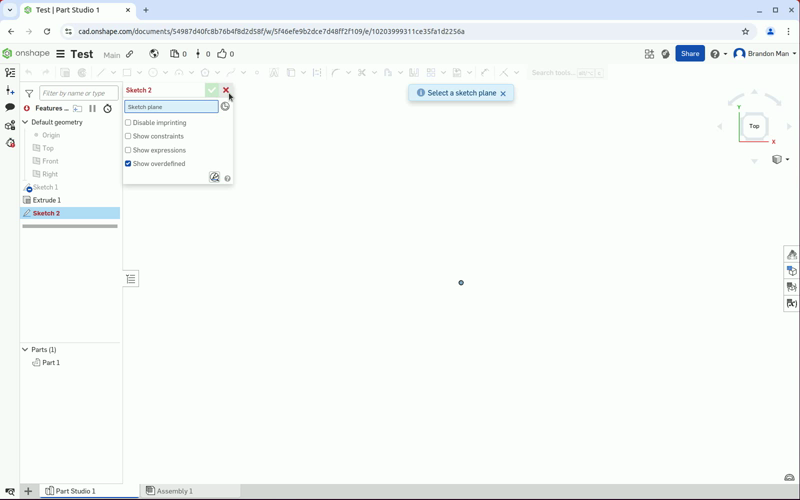
mouse_move(73, 150)
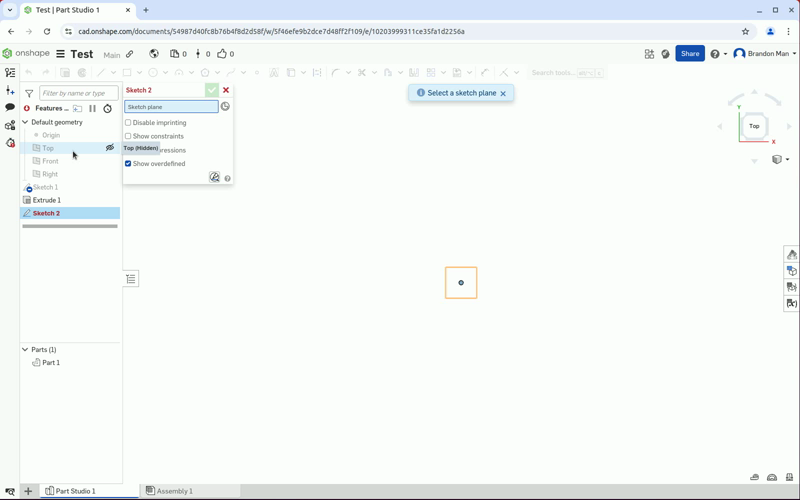
click(73, 150)
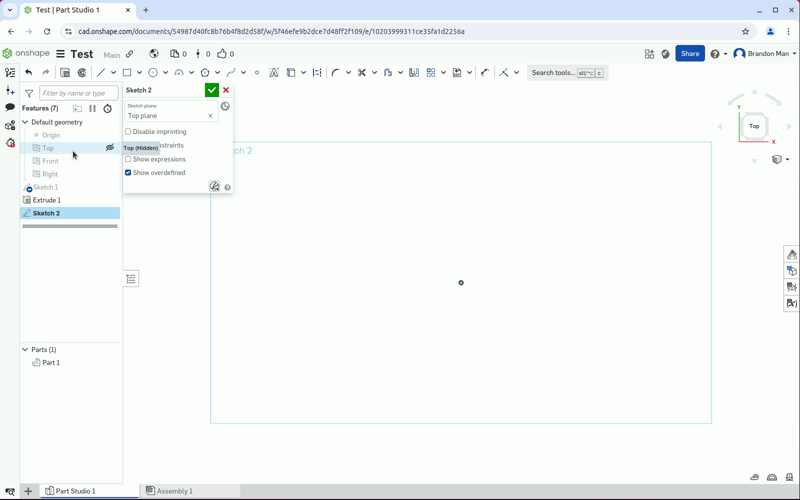
mouse_move(73, 352)
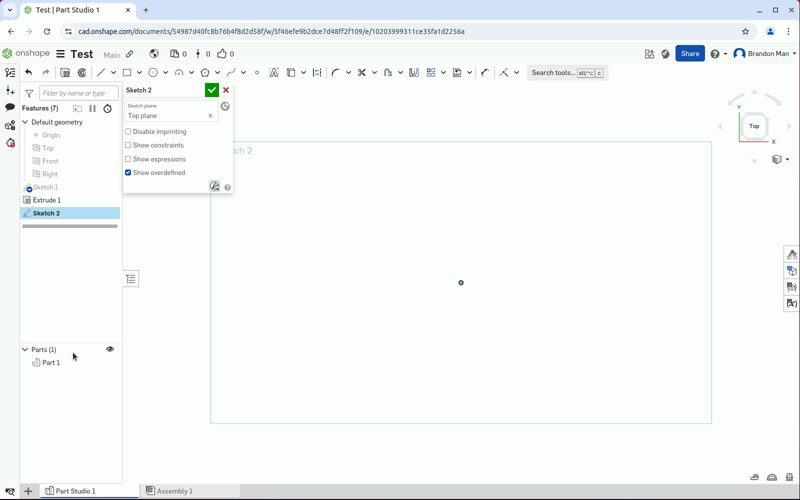
key(y)
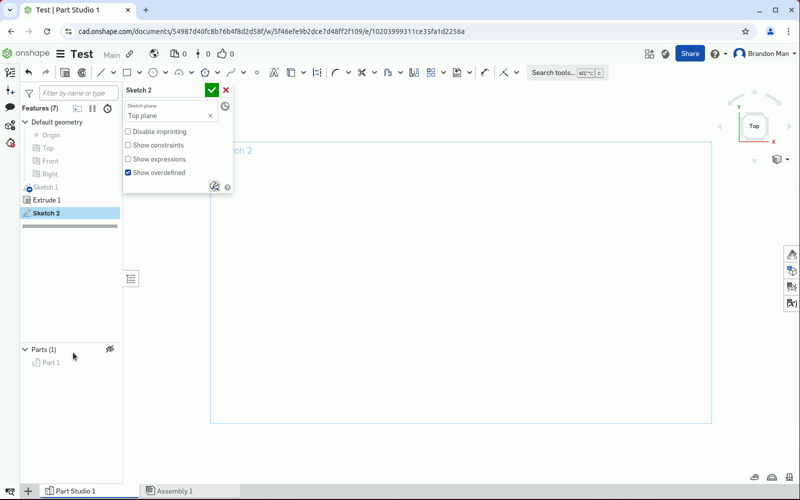
key(c)
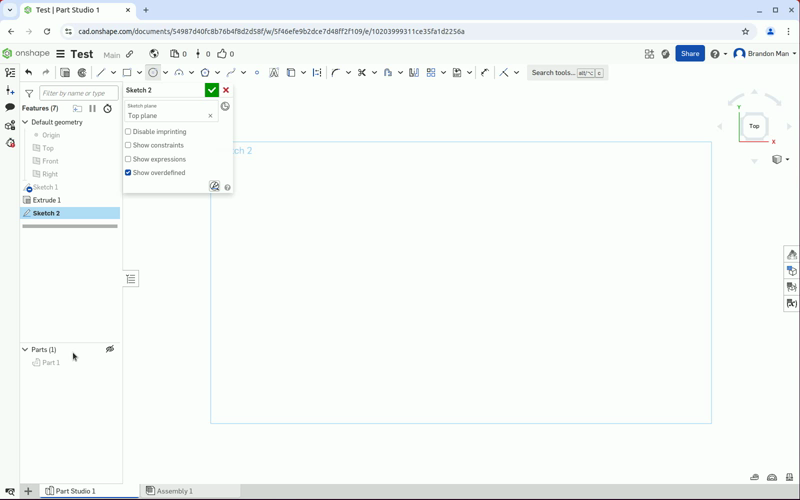
key_down(shift)
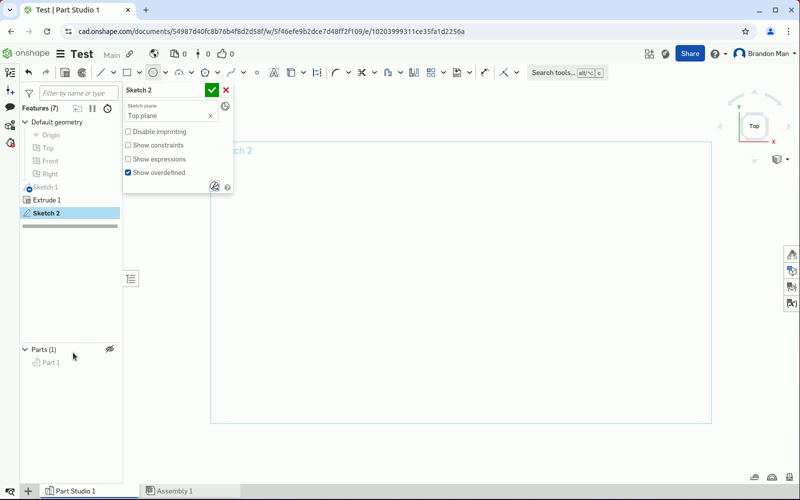
mouse_move(350, 282)
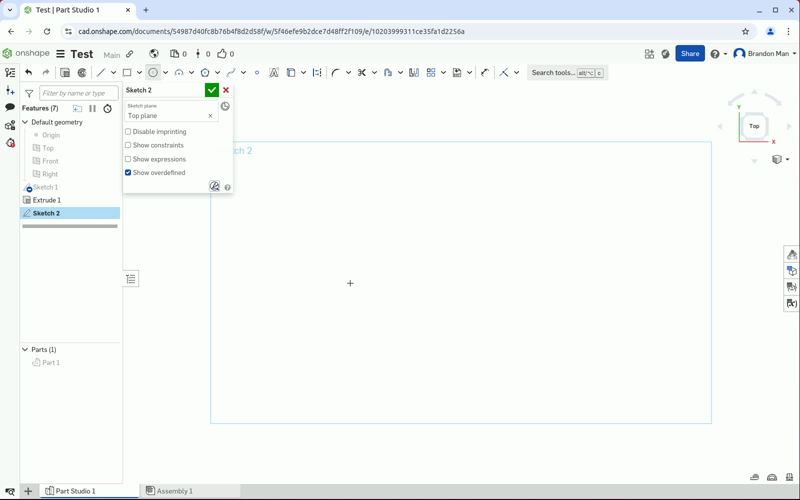
click(350, 282)
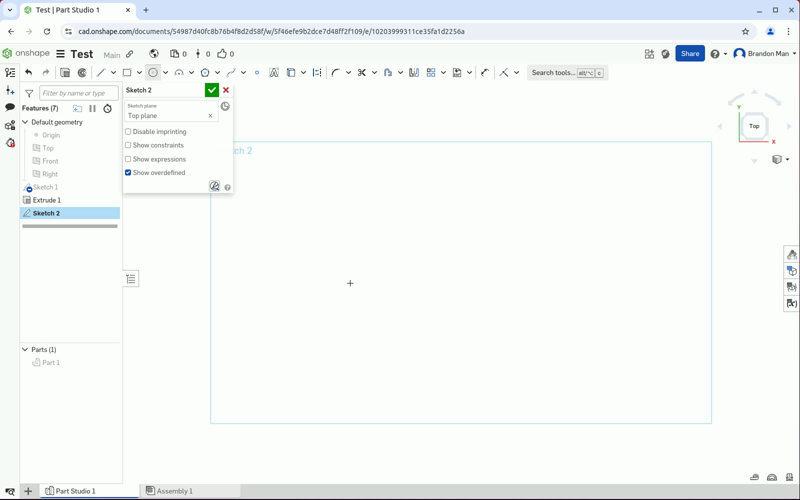
key_up(shift)
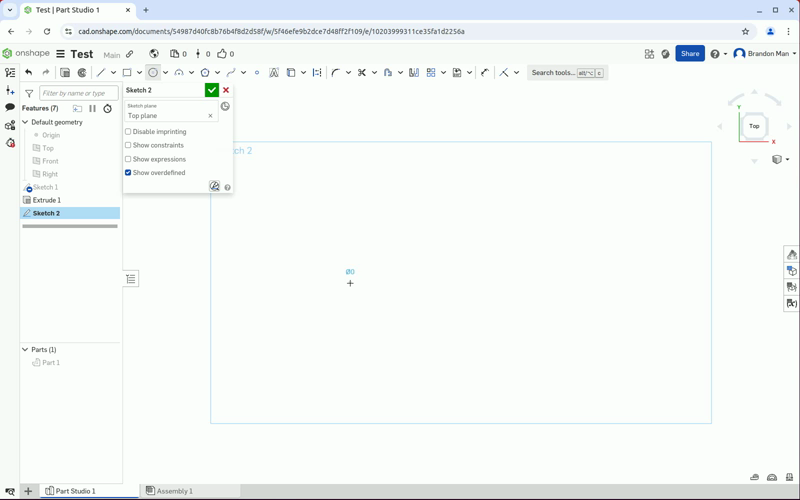
mouse_move(351, 282)
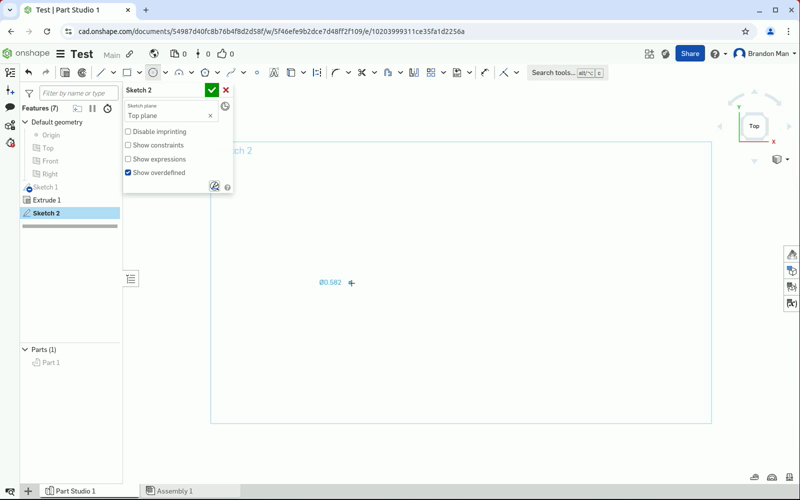
scroll(6)
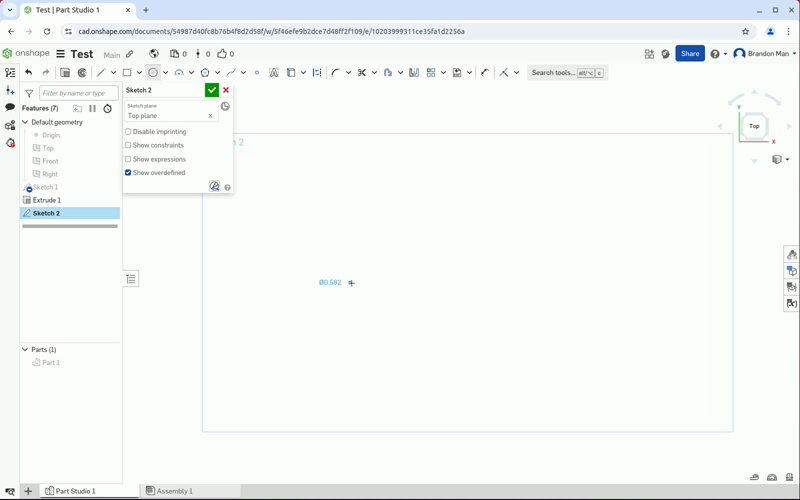
scroll(6)
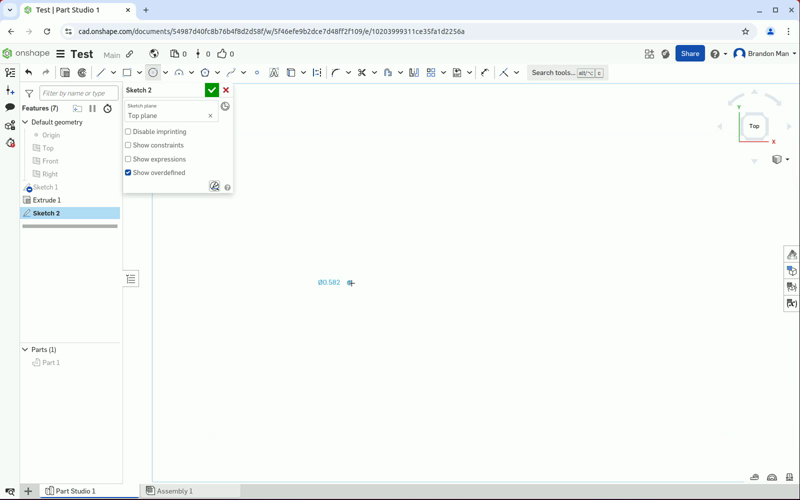
scroll(6)
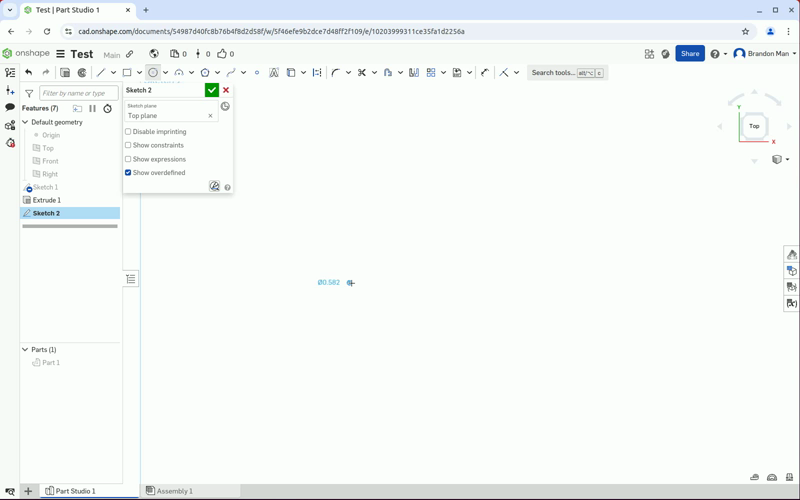
scroll(6)
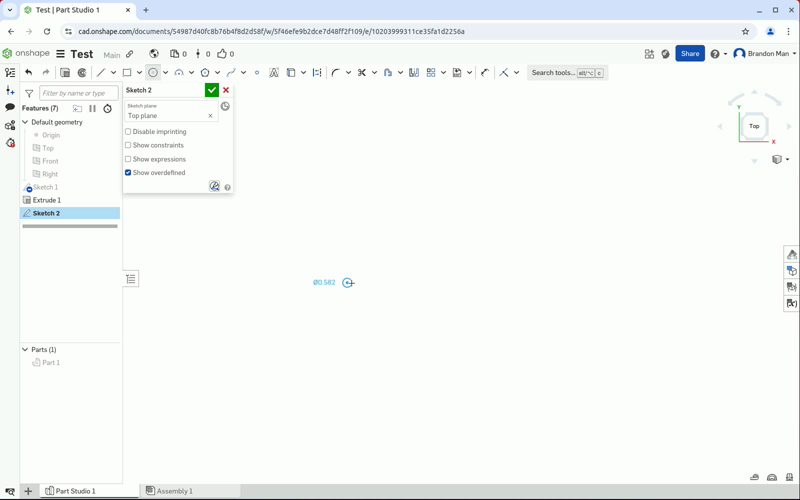
scroll(6)
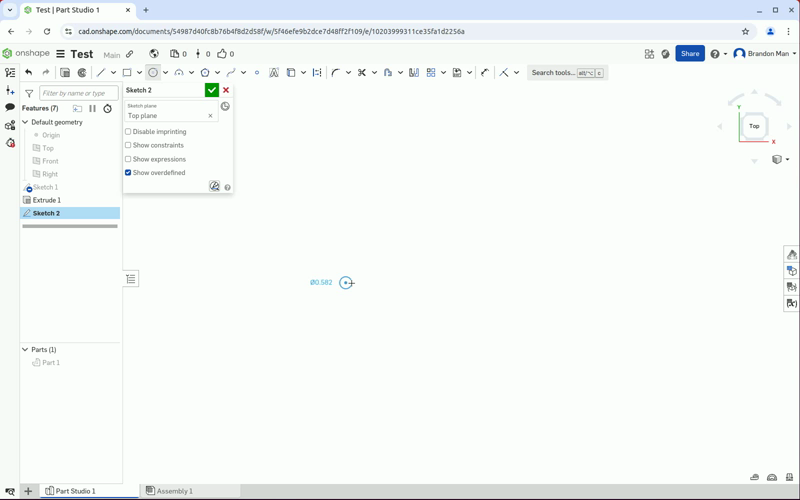
scroll(6)
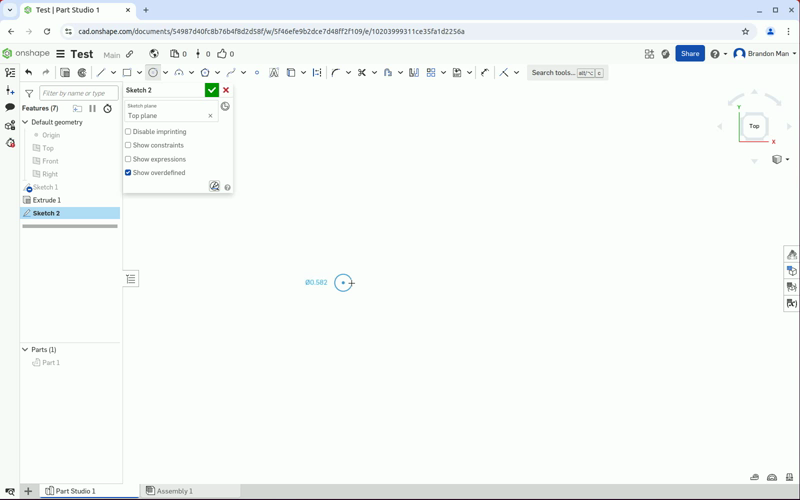
scroll(6)
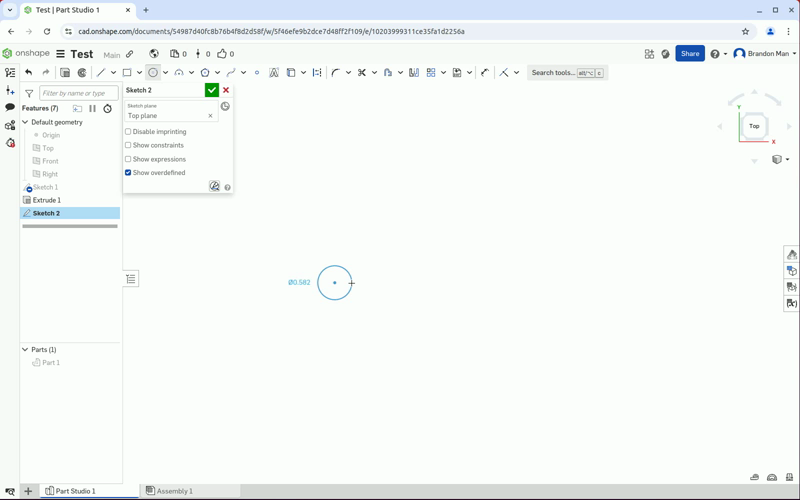
click(351, 282)
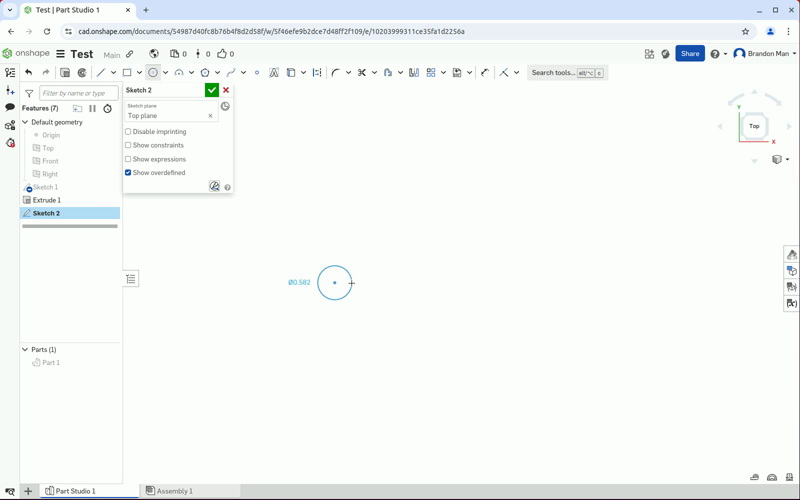
scroll(-6)
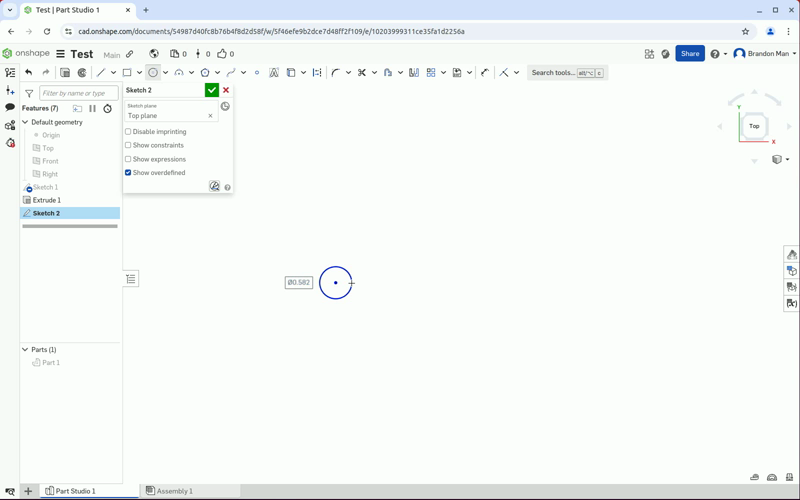
scroll(-6)
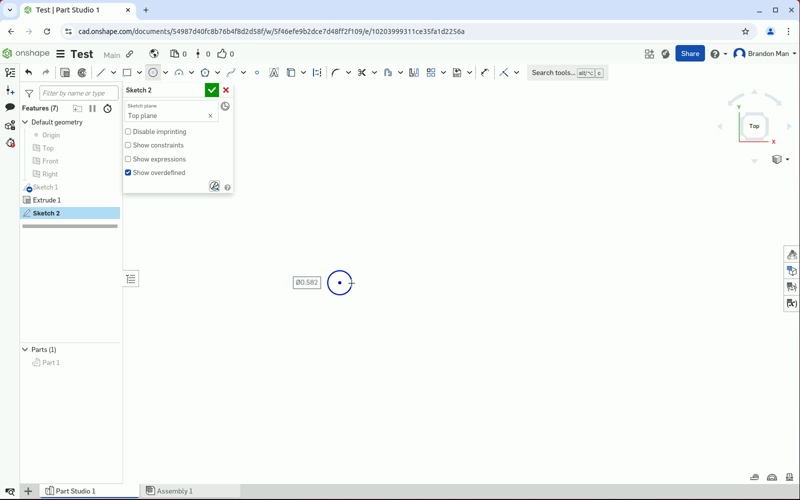
scroll(-6)
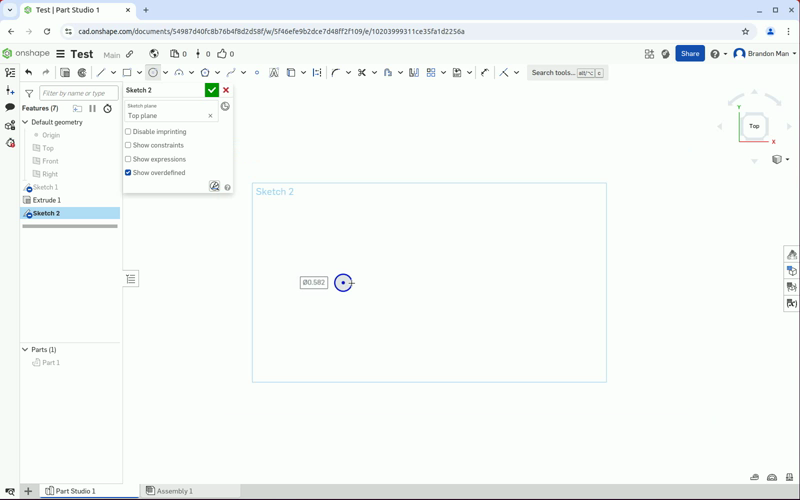
scroll(-6)
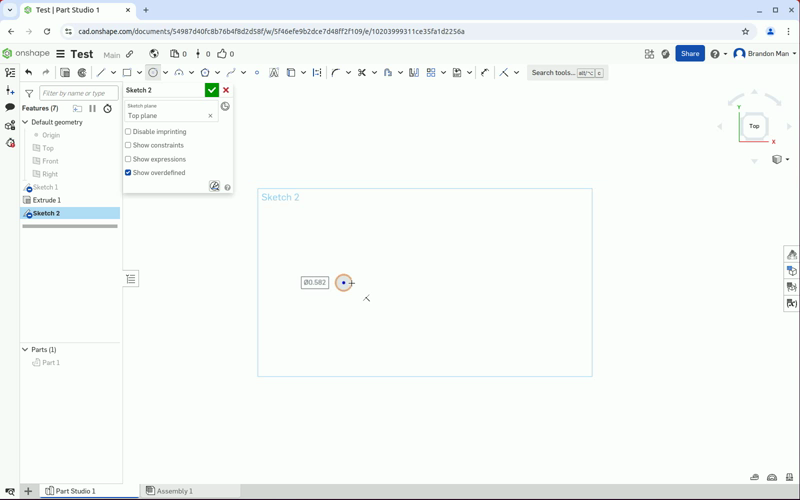
scroll(-6)
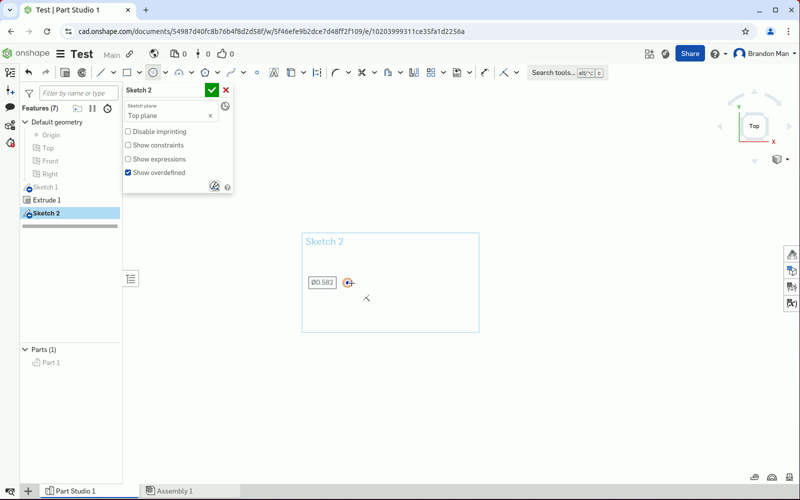
scroll(-6)
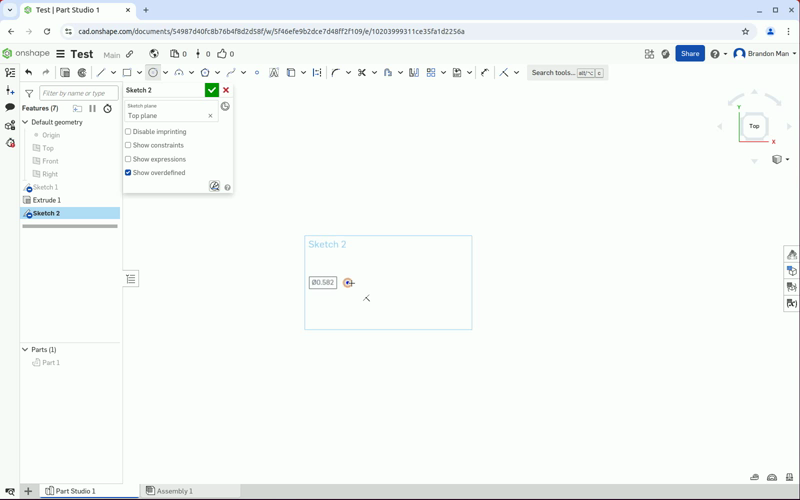
scroll(-6)
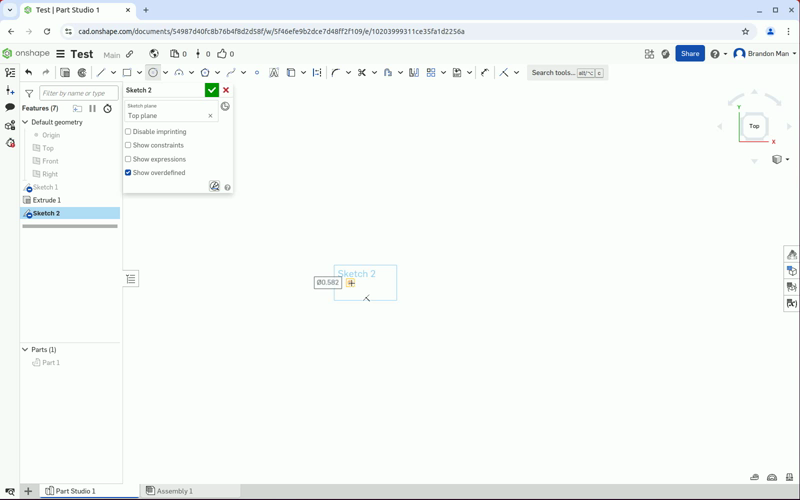
key(esc)
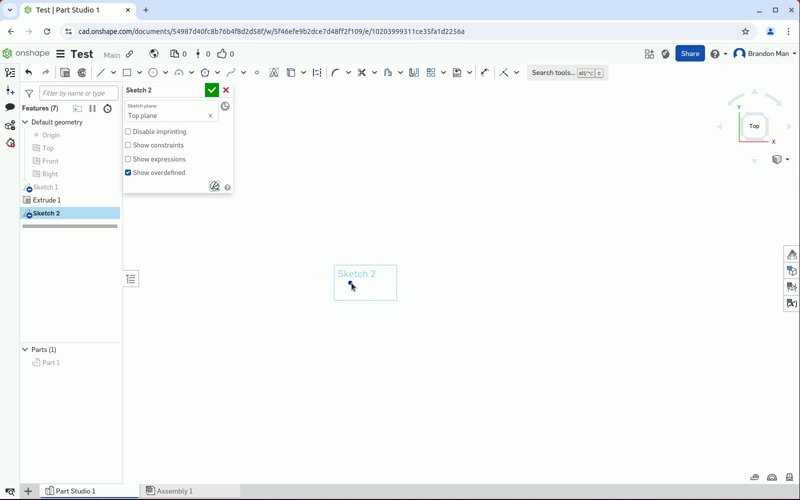
mouse_move(349, 282)
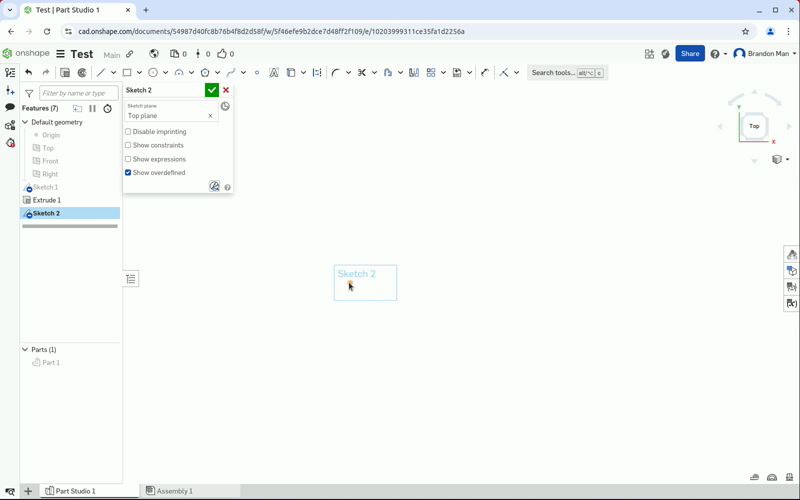
scroll(6)
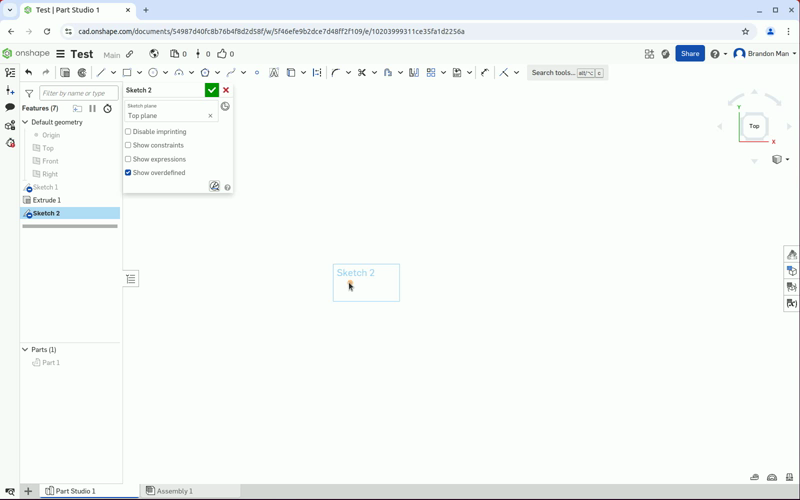
scroll(6)
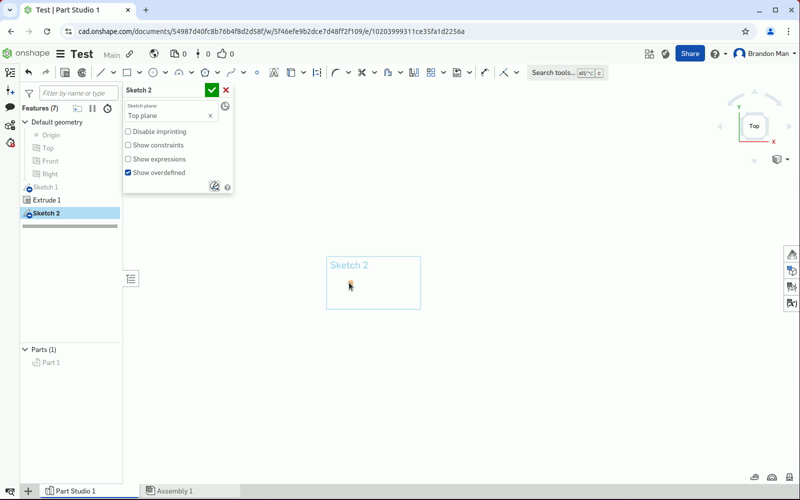
scroll(6)
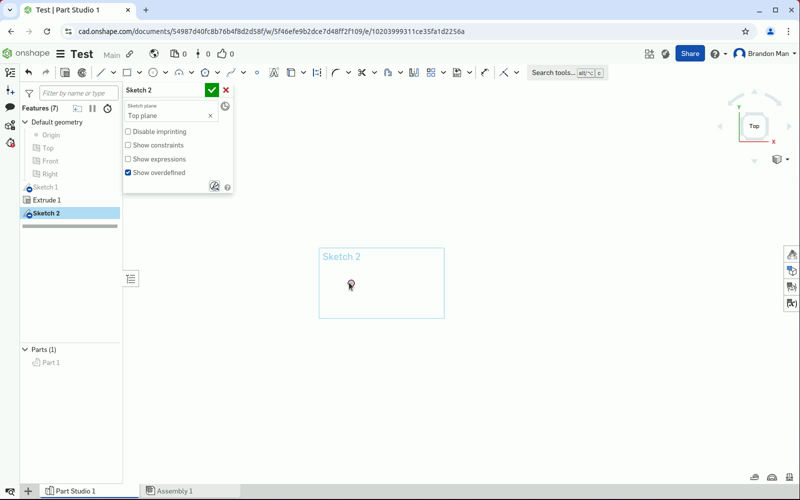
scroll(6)
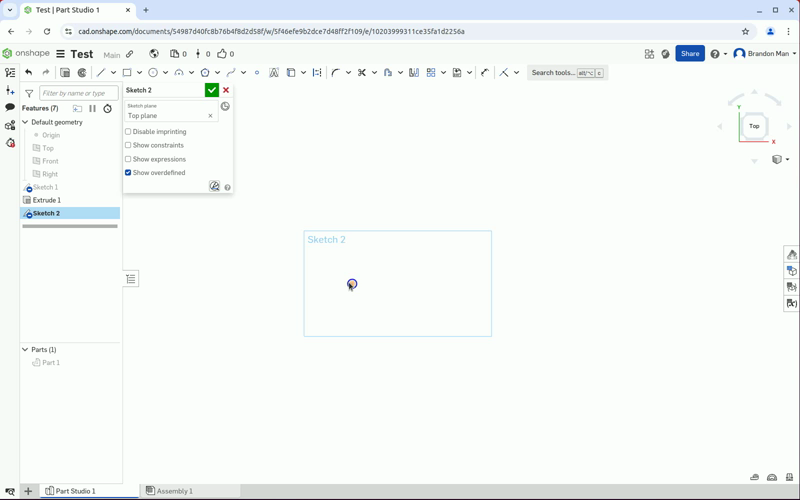
scroll(6)
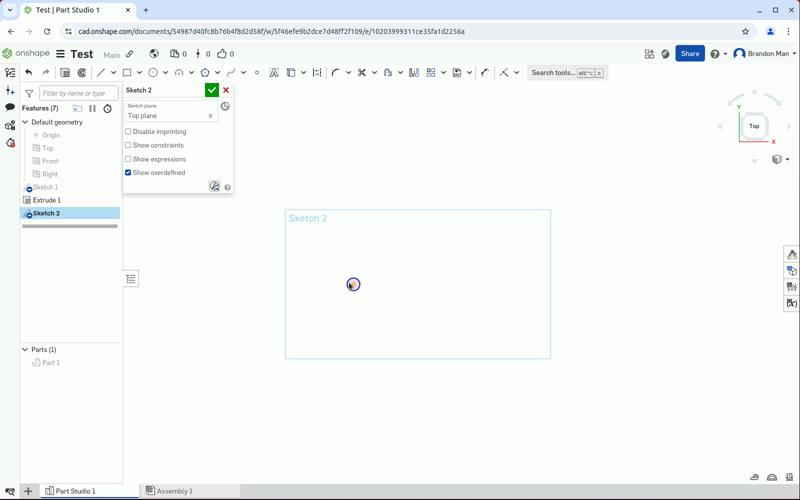
scroll(6)
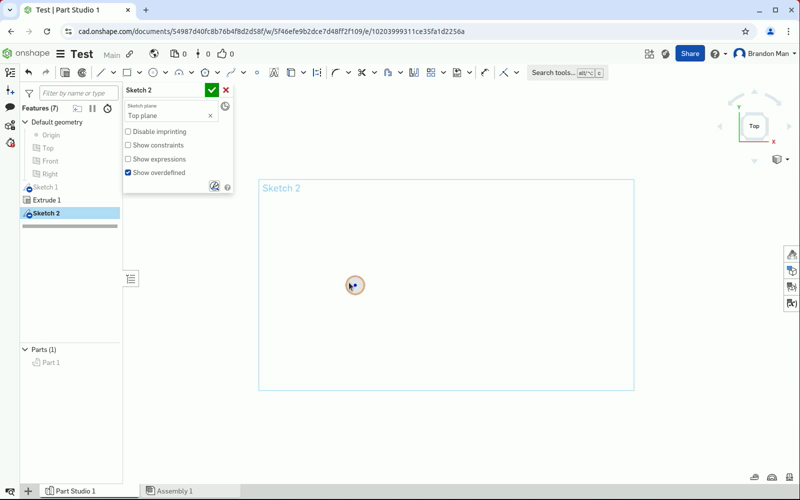
scroll(6)
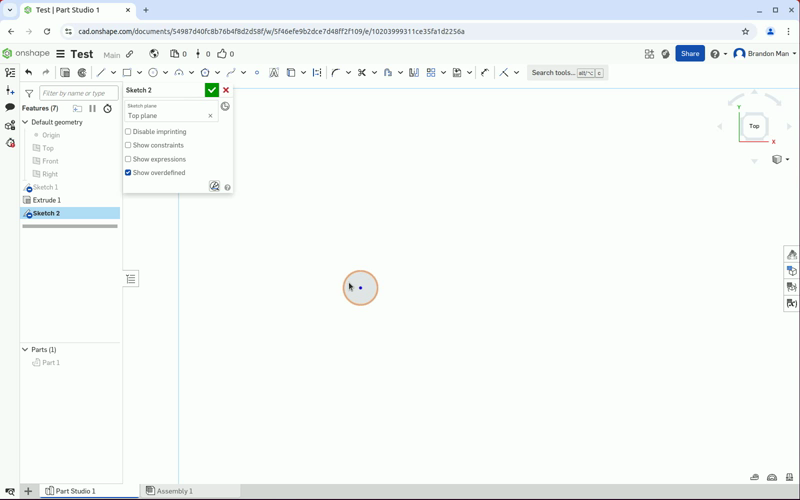
click(349, 282)
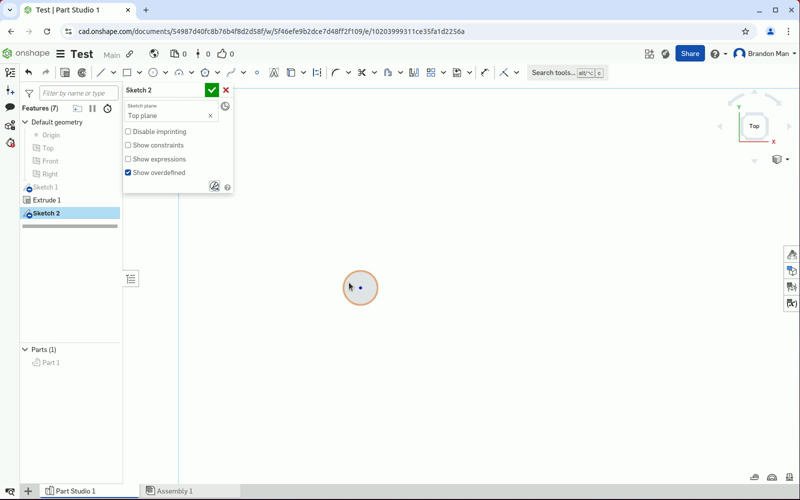
scroll(-6)
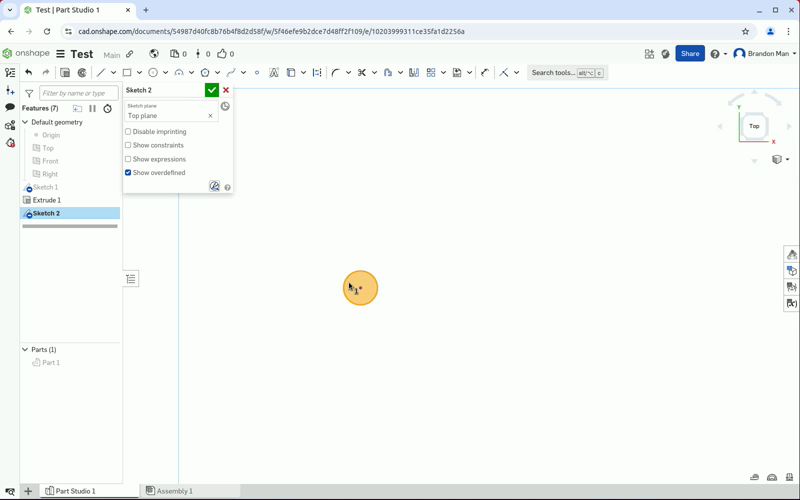
scroll(-6)
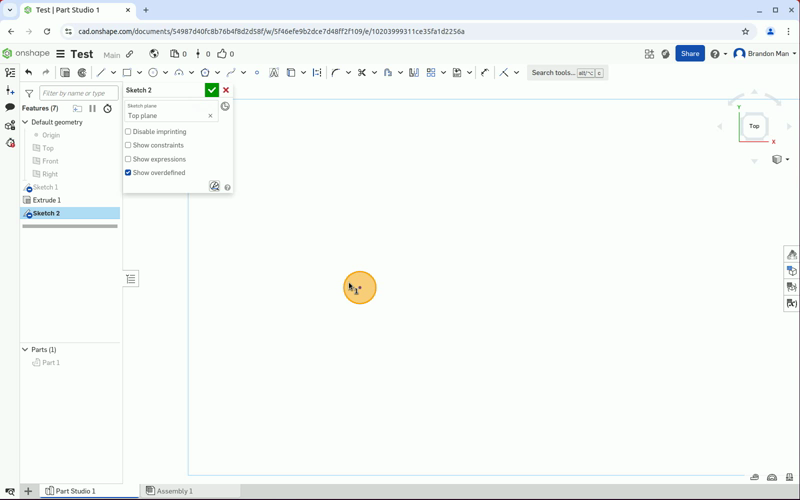
scroll(-6)
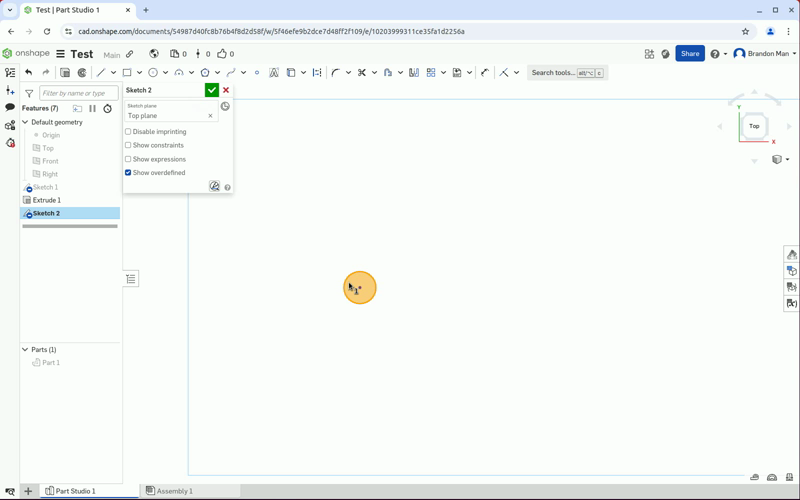
scroll(-6)
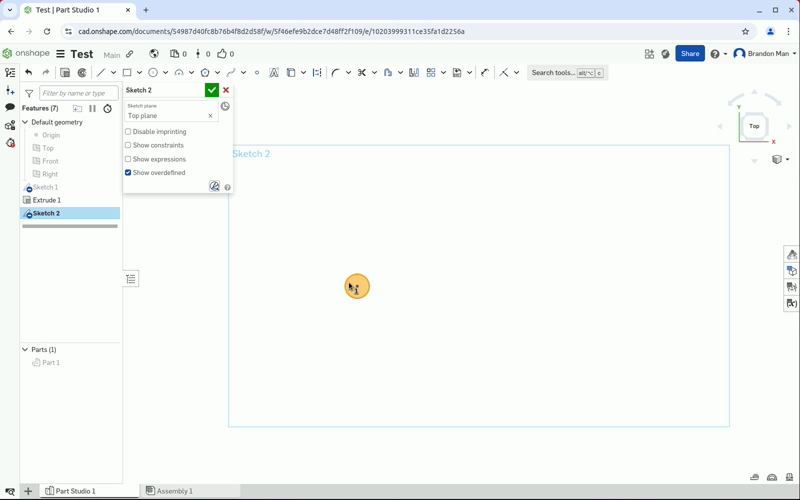
scroll(-6)
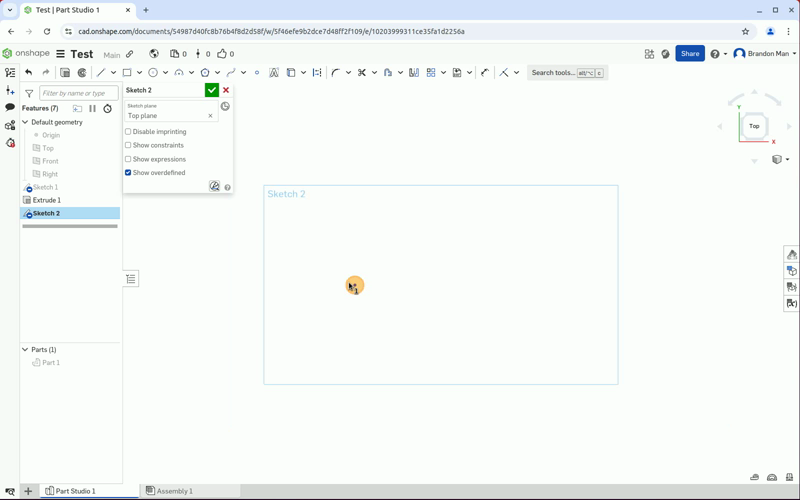
scroll(-6)
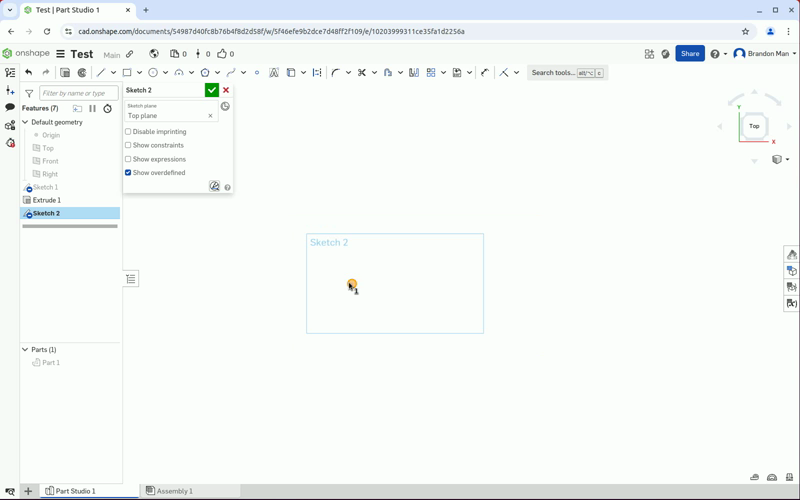
scroll(-6)
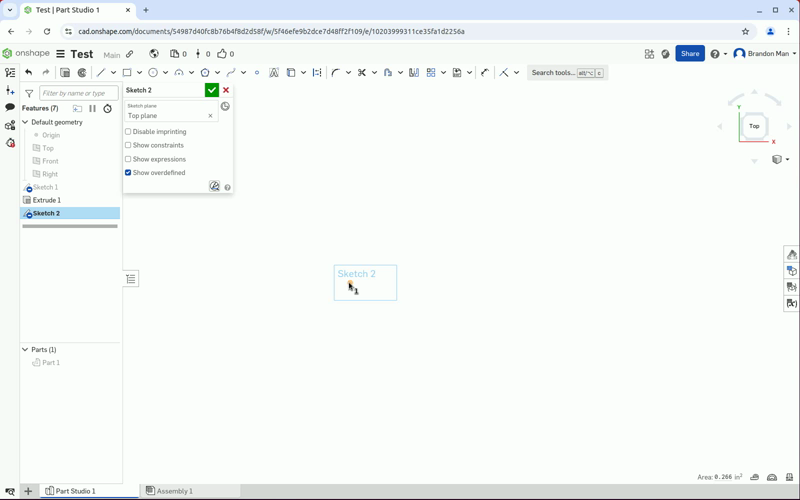
mouse_move(73, 352)
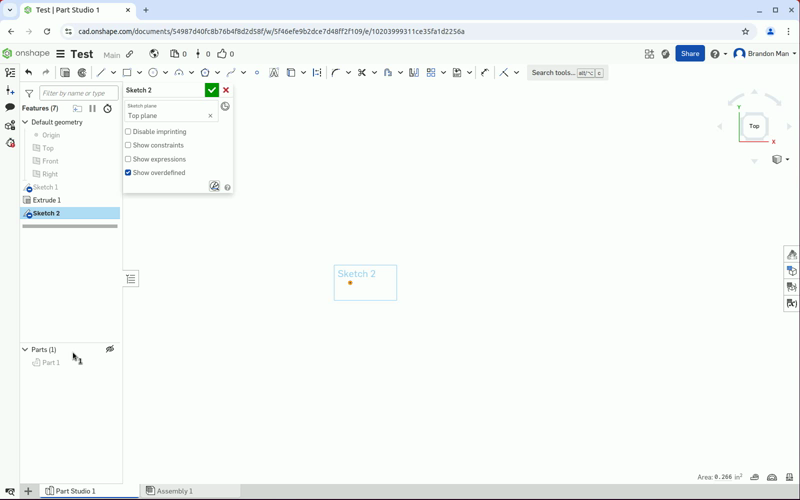
key(shift+y)
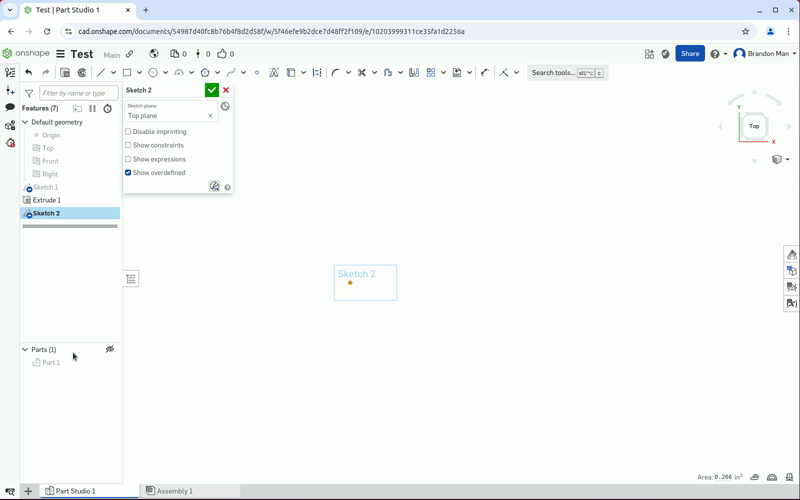
key(shift+e)
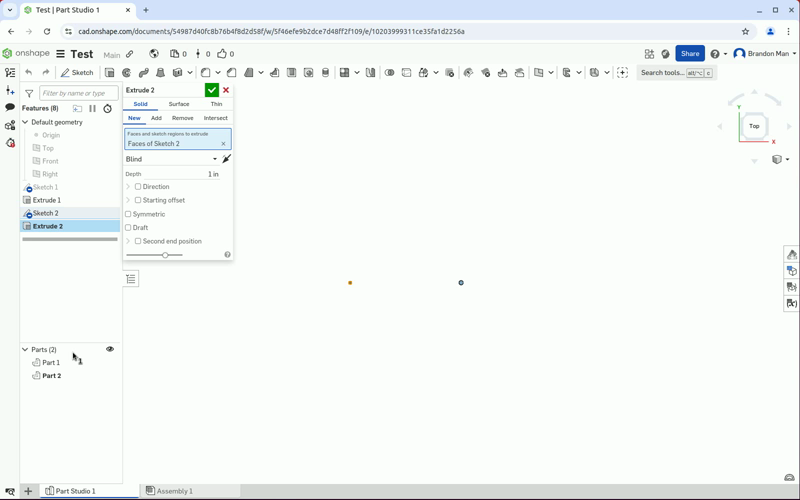
mouse_move(143, 106)
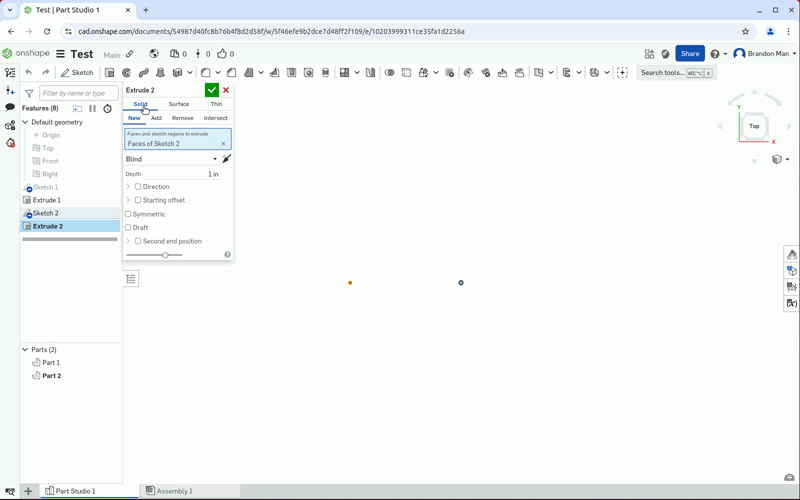
click(143, 106)
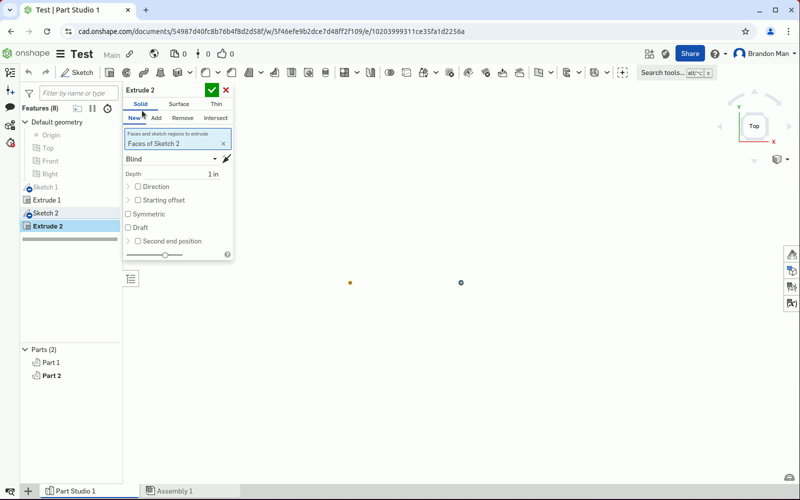
mouse_move(137, 120)
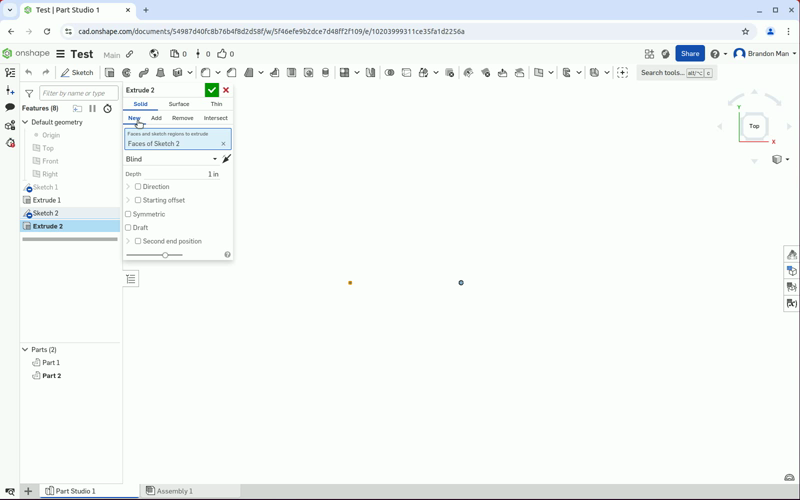
click(137, 120)
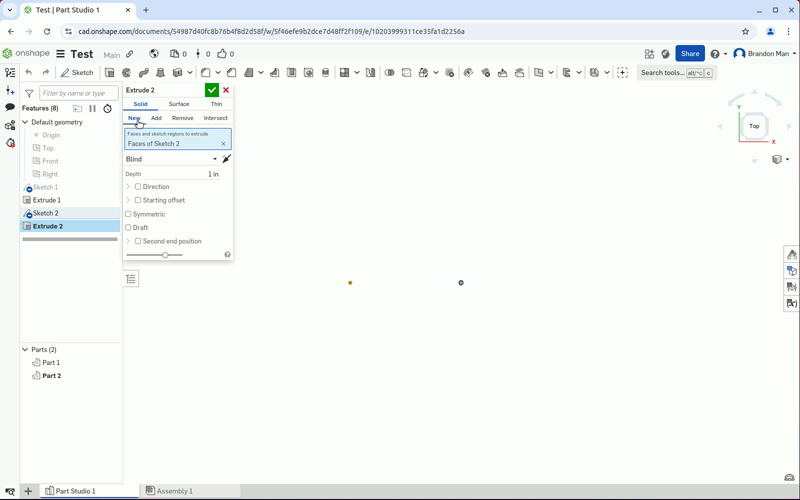
key(tab, 4)
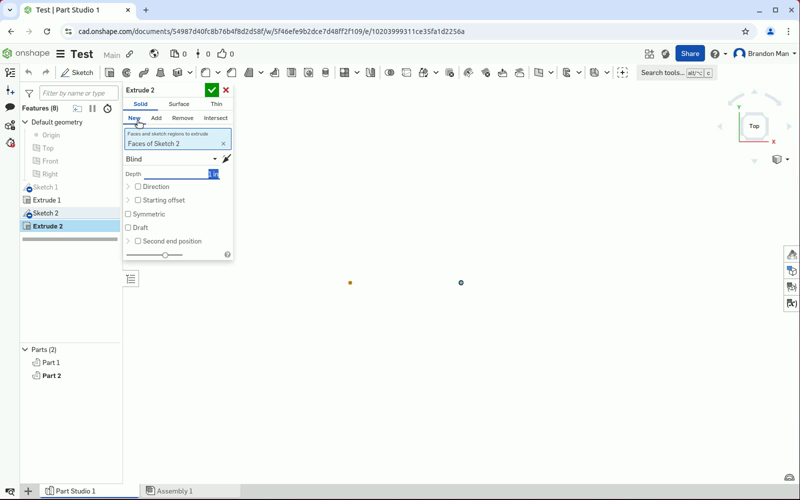
text(-19.979)
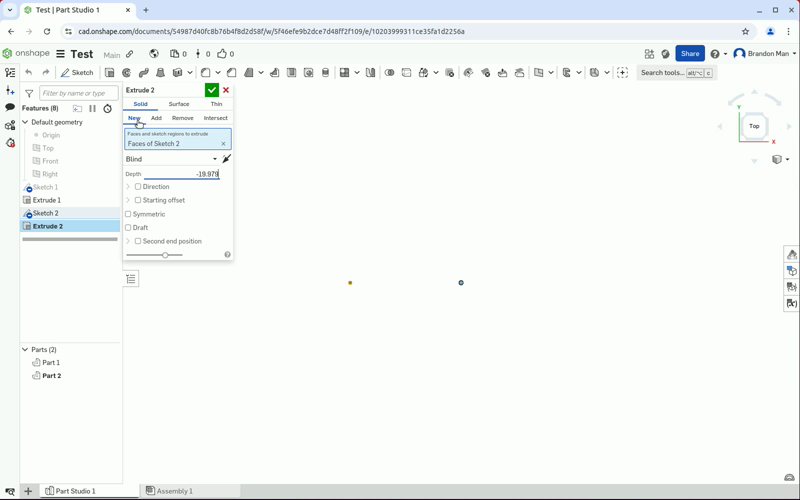
key(enter)
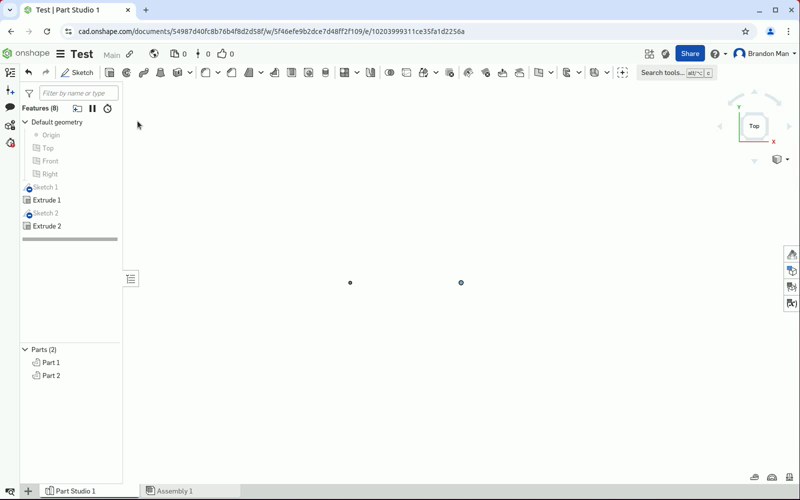
key(shift+h)
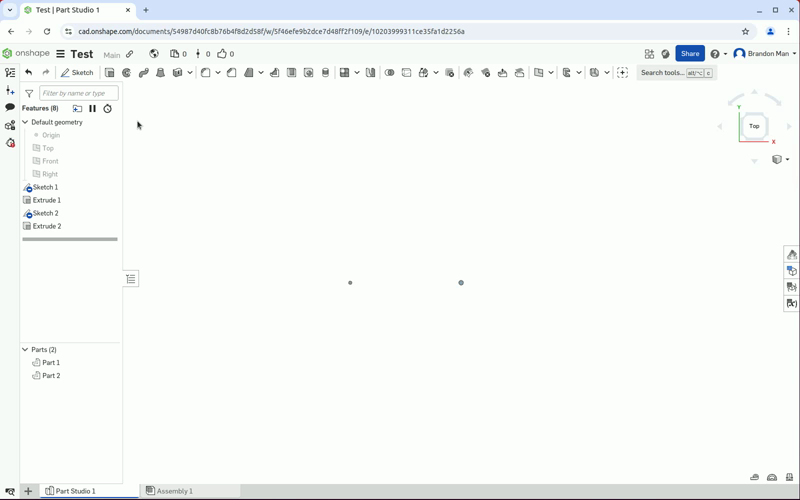
key(shift+h)
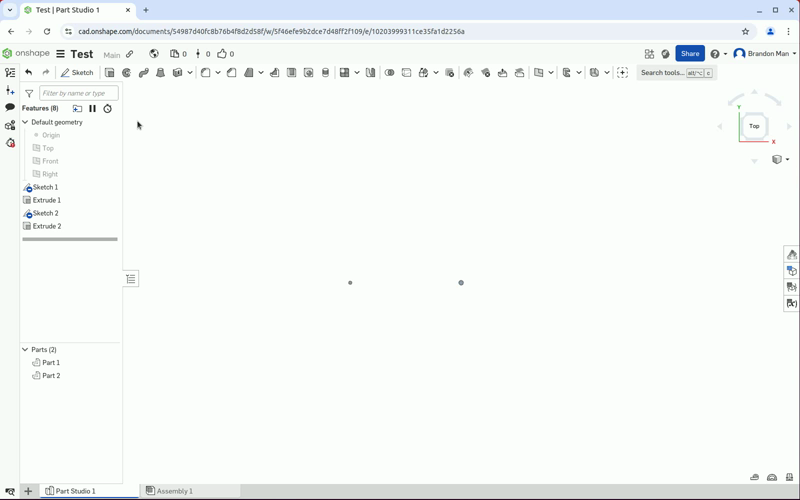
key(shift+7)
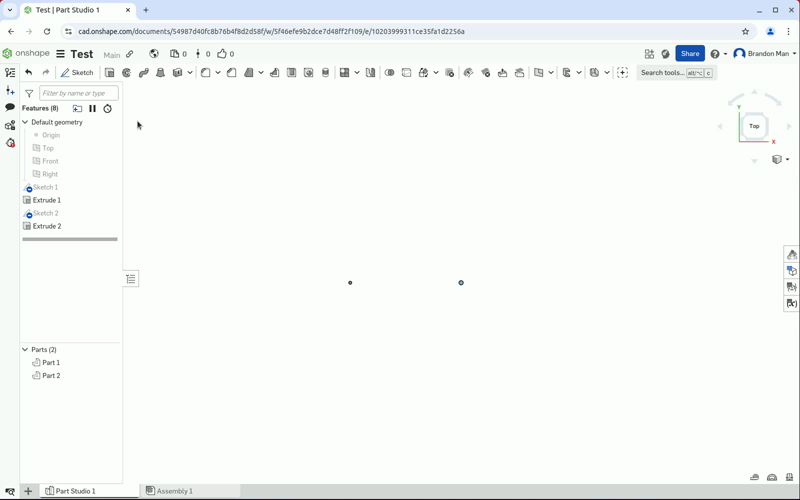
key(up, 3)
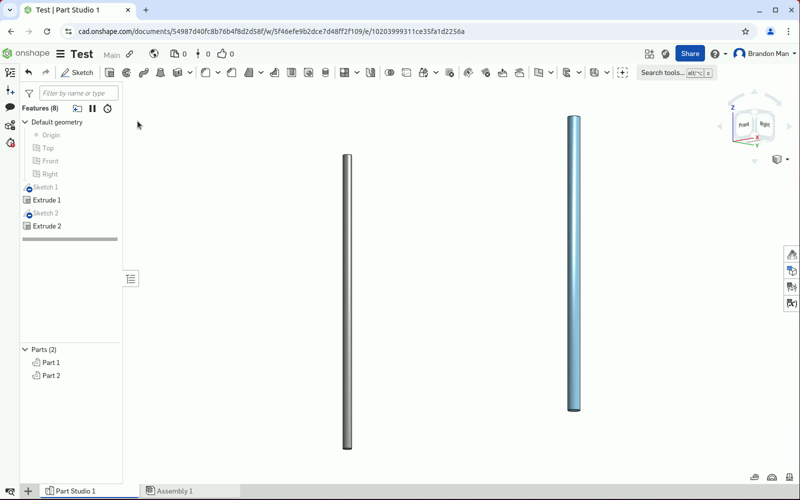
key(left, 3)
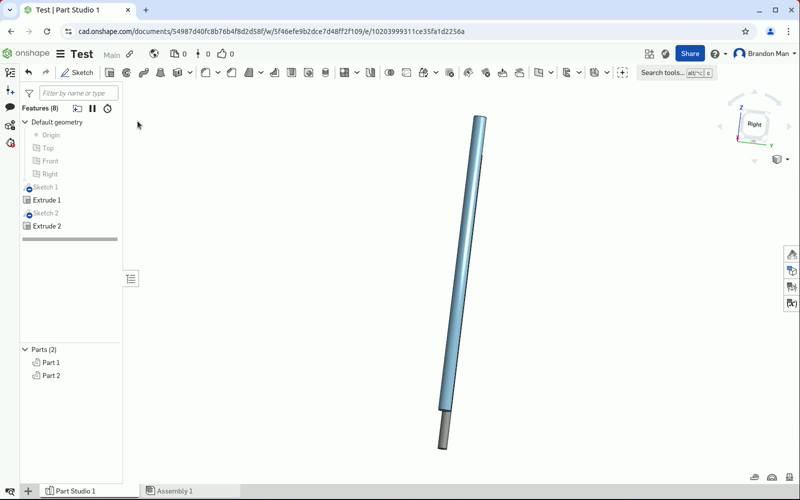
key(right, 3)
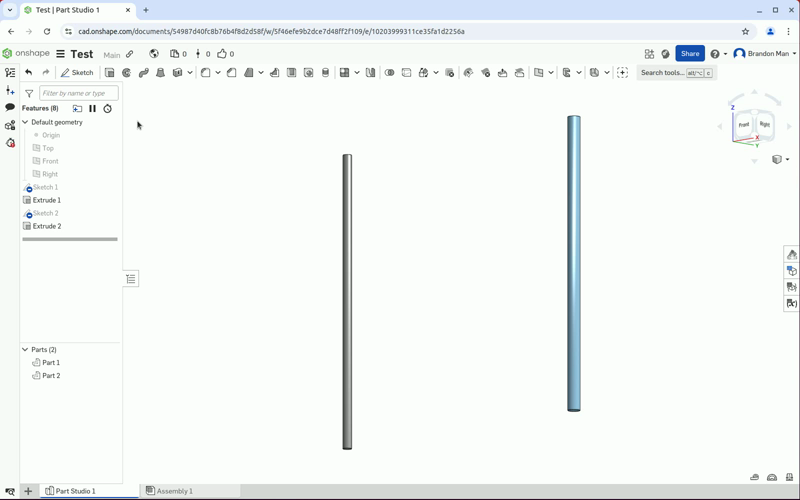
key(down, 3)
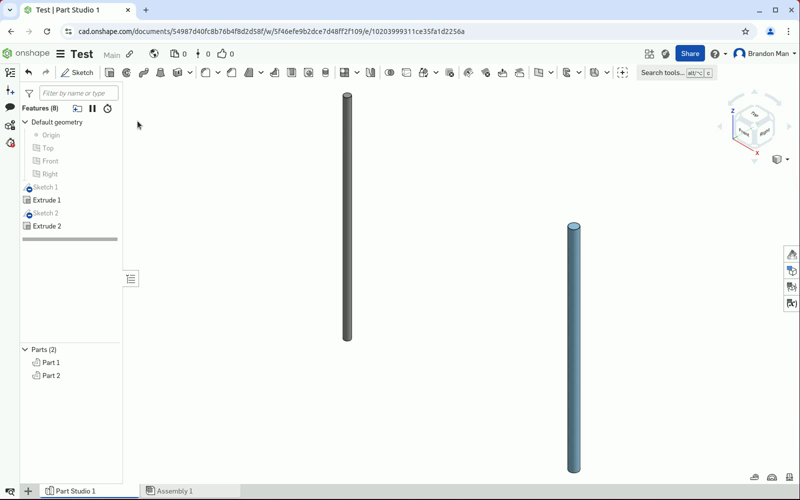
mouse_move(73, 189)
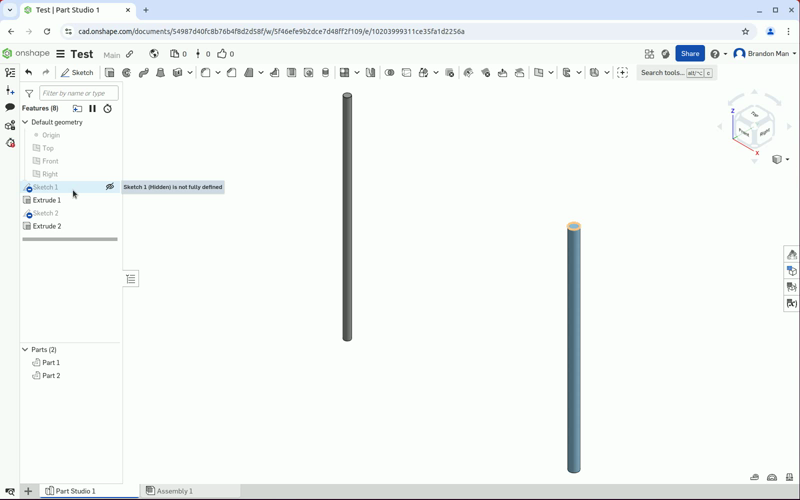
click(73, 189)